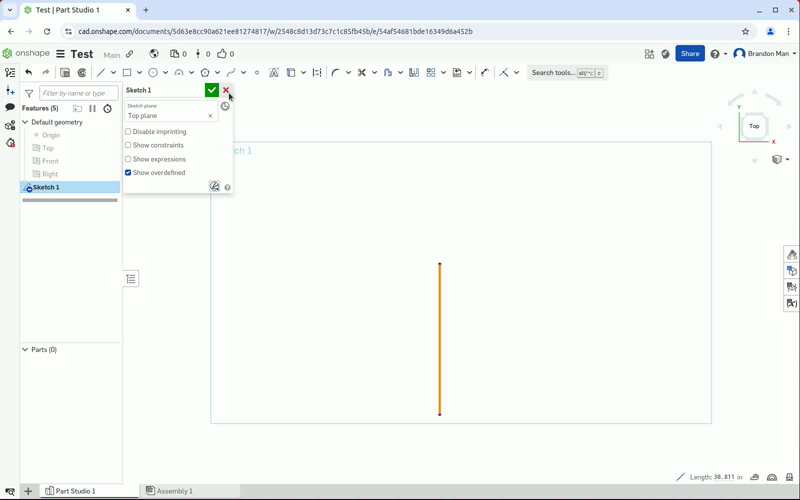
key(shift+h)
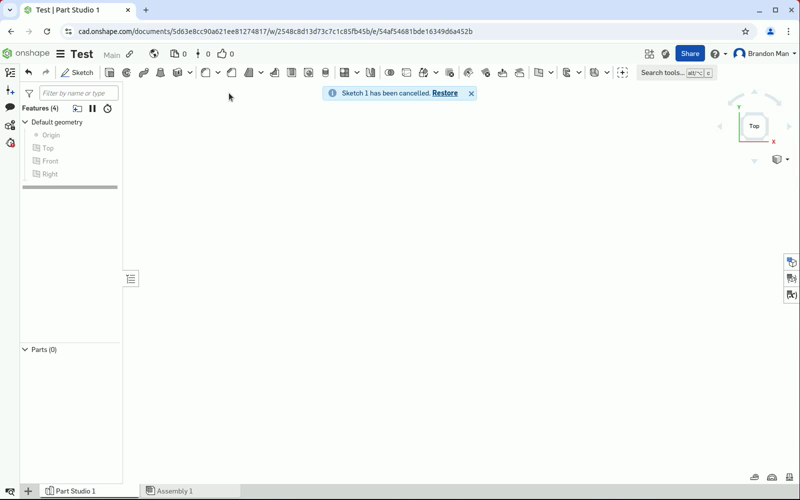
mouse_move(73, 352)
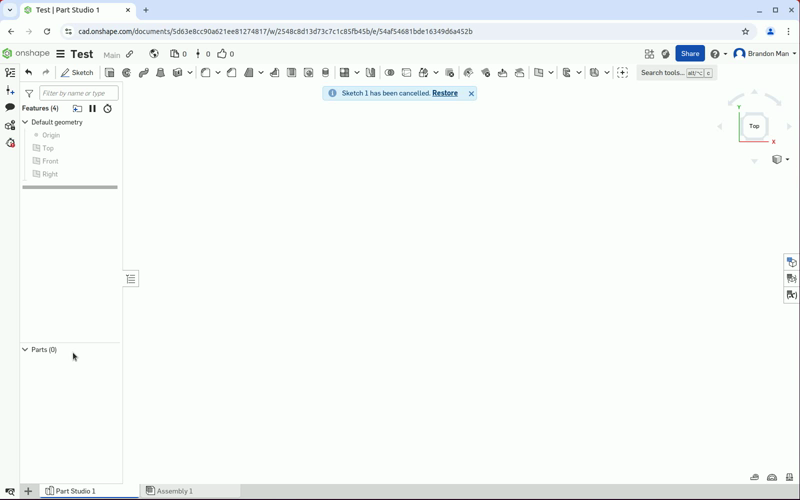
key(y)
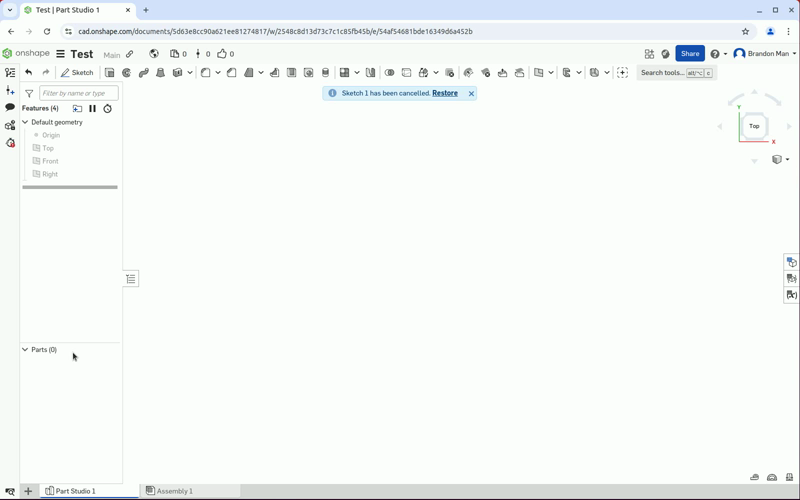
key(shift+p)
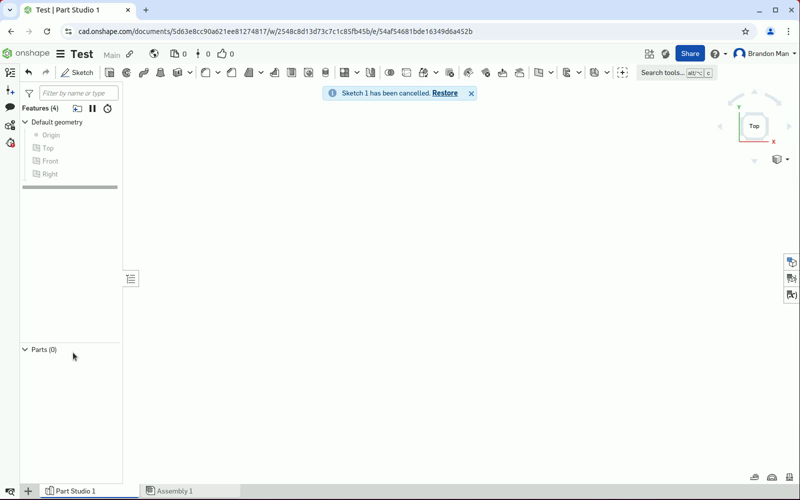
key(space)
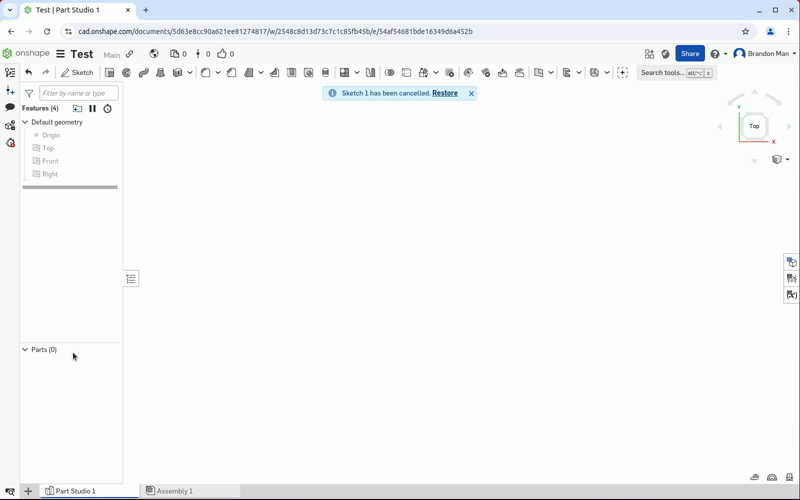
key_down(shift)
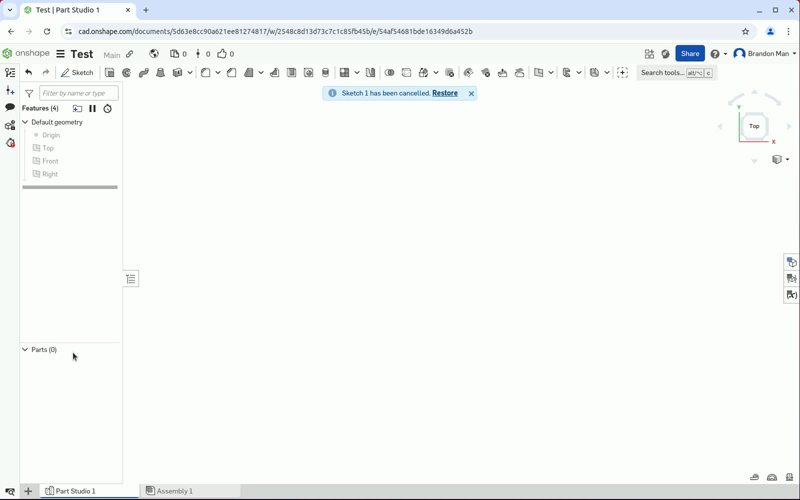
key(up)
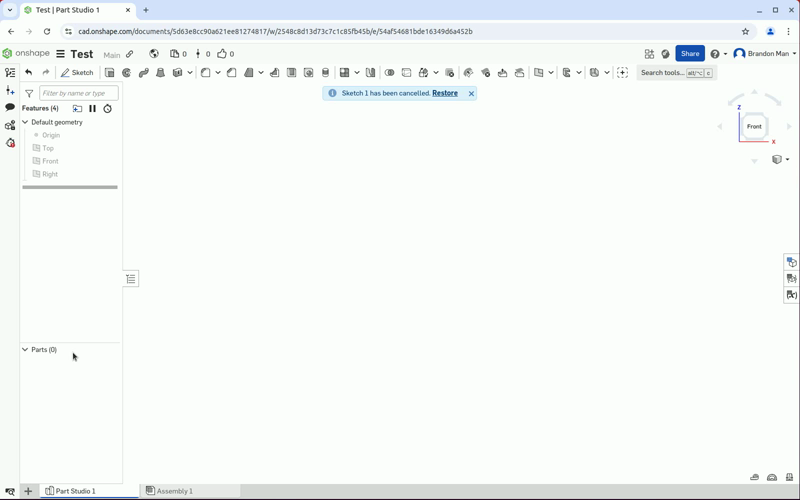
key_up(shift)
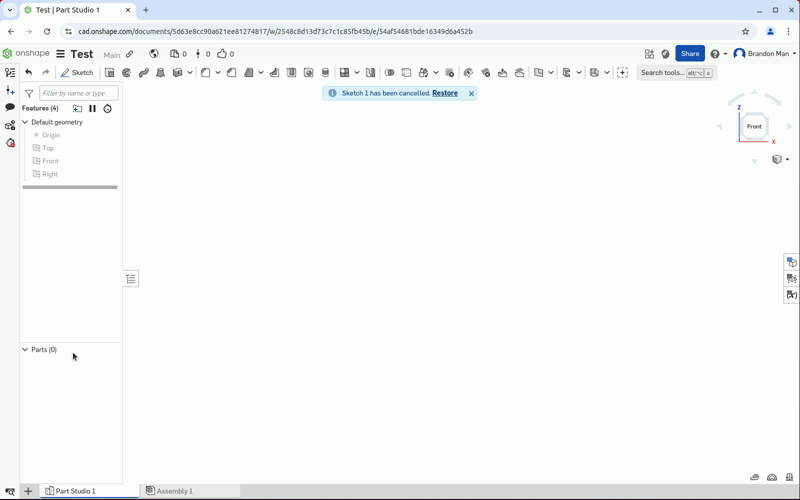
mouse_move(73, 352)
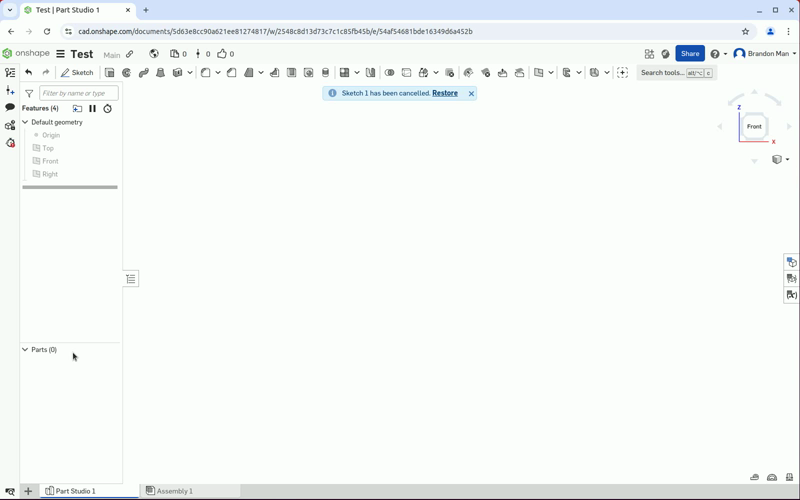
key(shift+y)
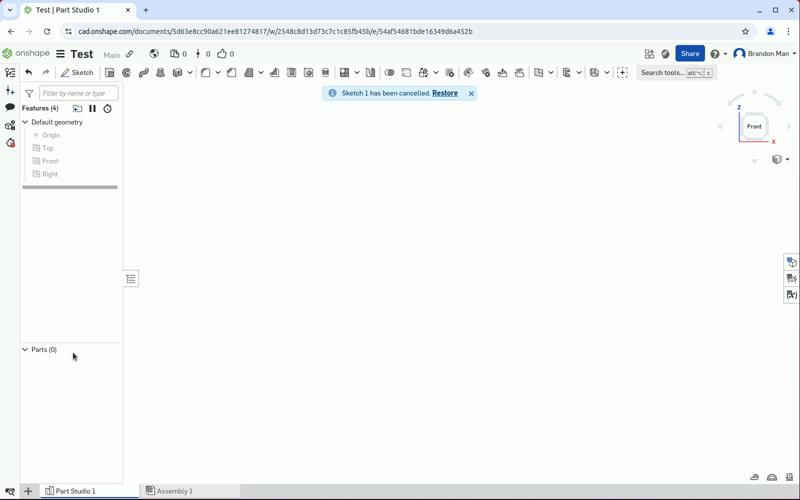
key(shift+s)
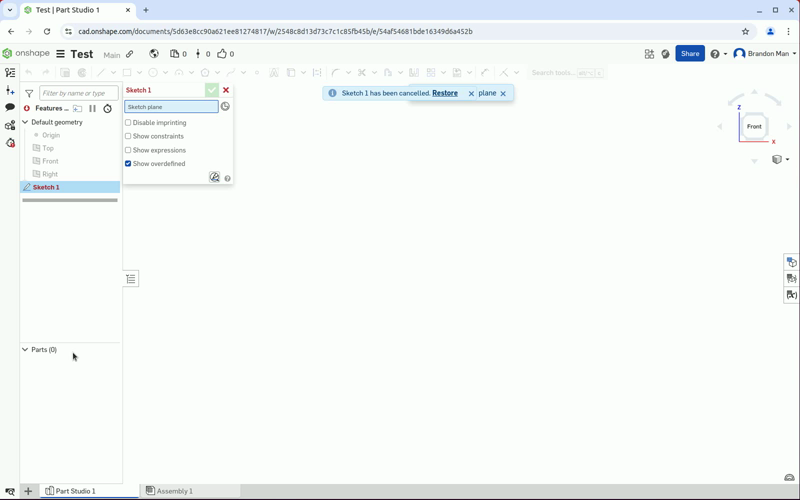
mouse_move(73, 163)
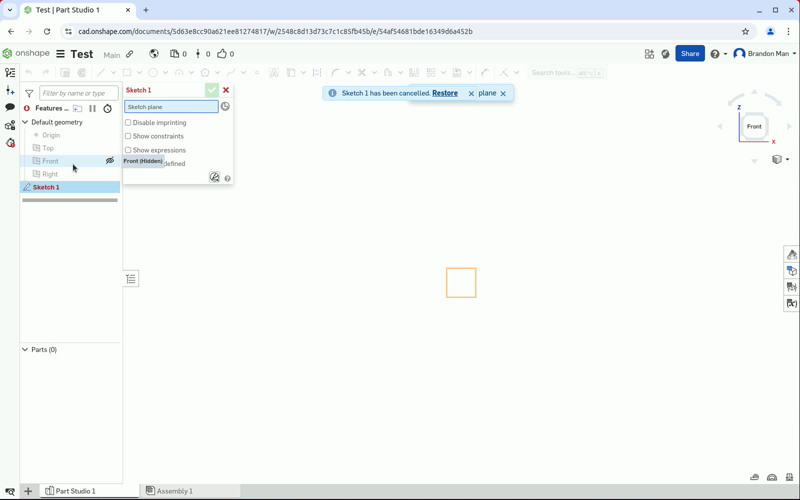
click(73, 163)
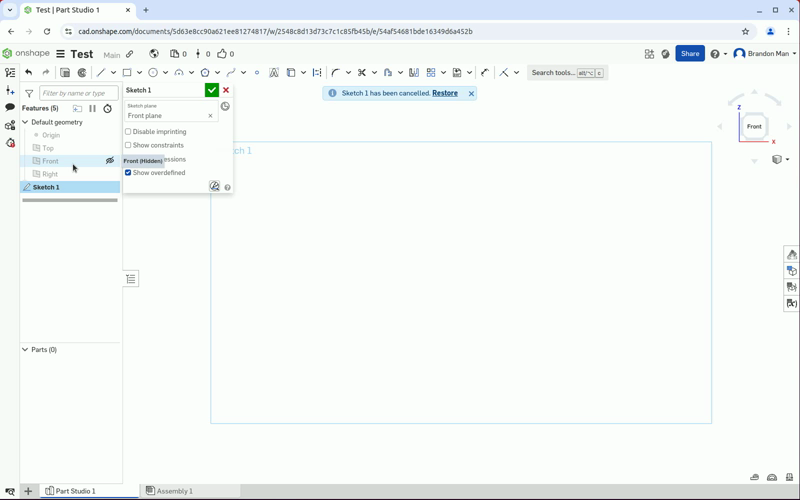
mouse_move(73, 352)
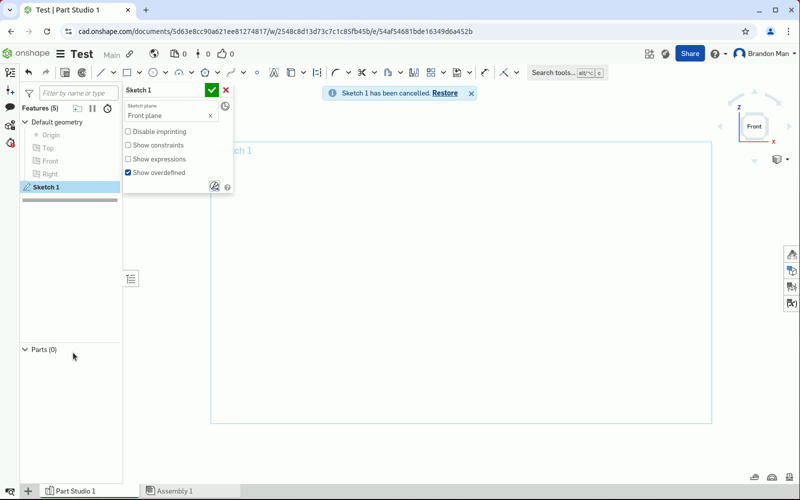
key(y)
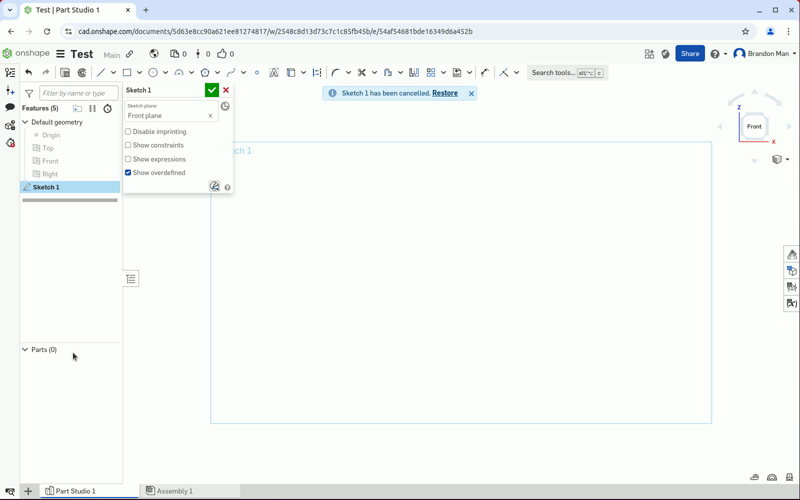
key(l)
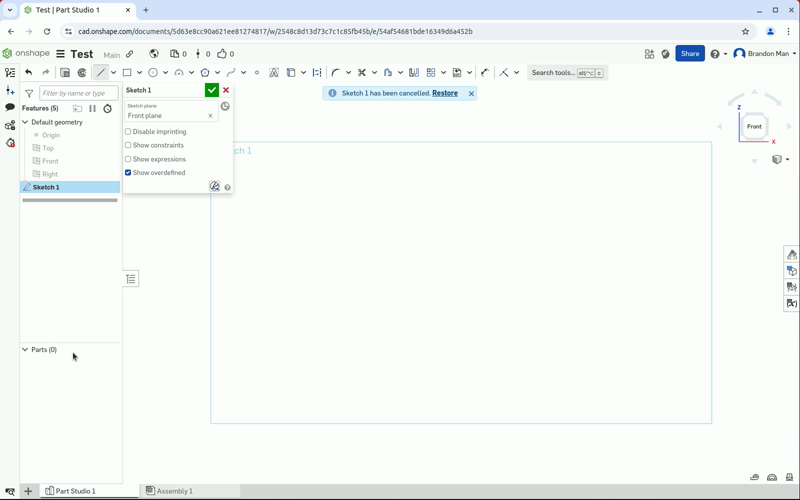
key_down(shift)
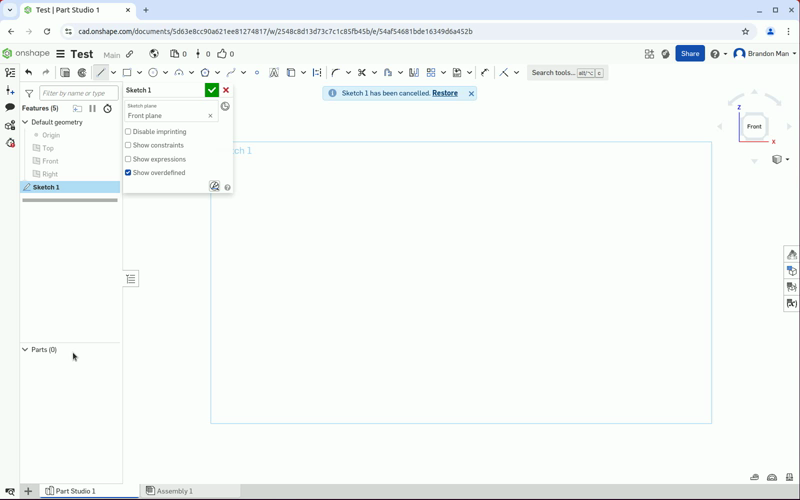
mouse_move(460, 282)
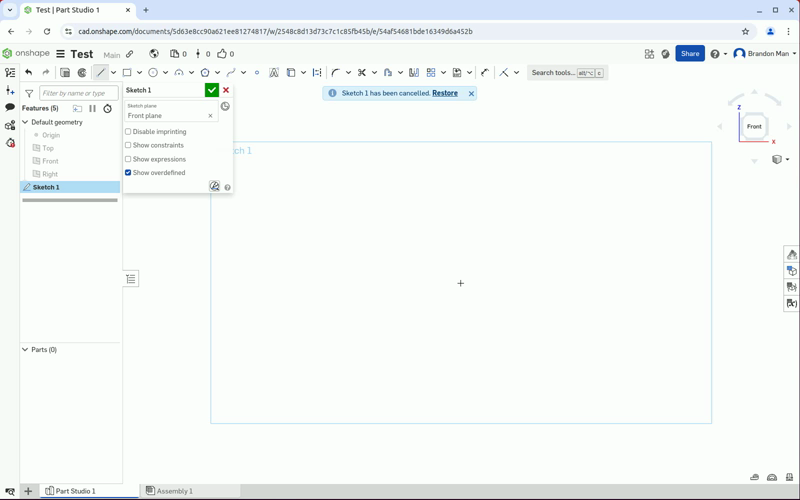
click(460, 282)
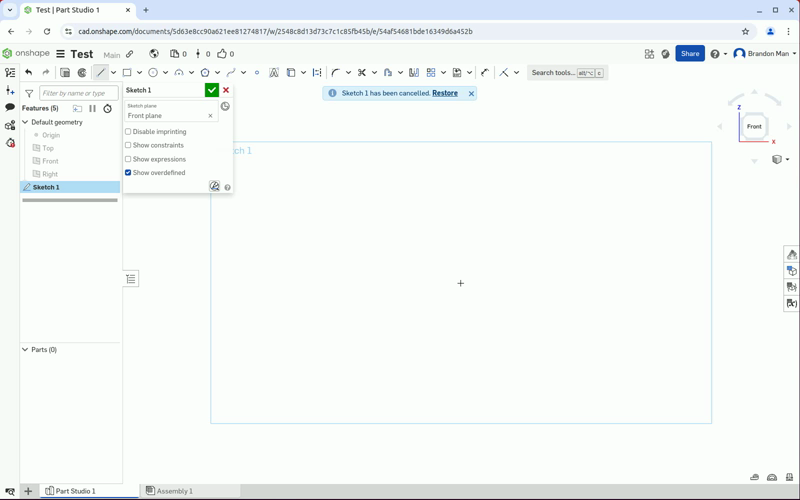
key_up(shift)
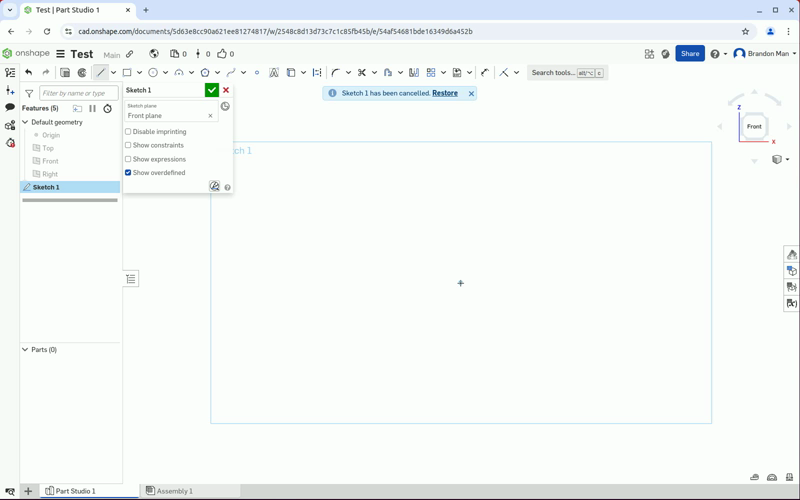
key_down(shift)
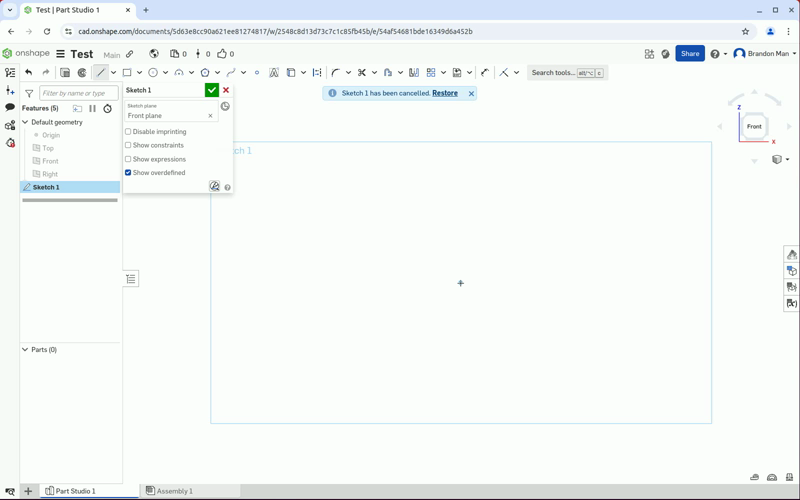
mouse_move(490, 282)
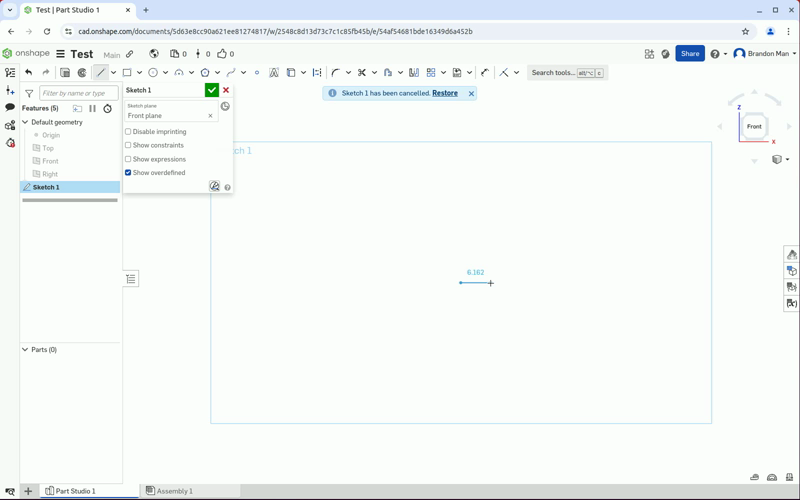
mouse_move(498, 282)
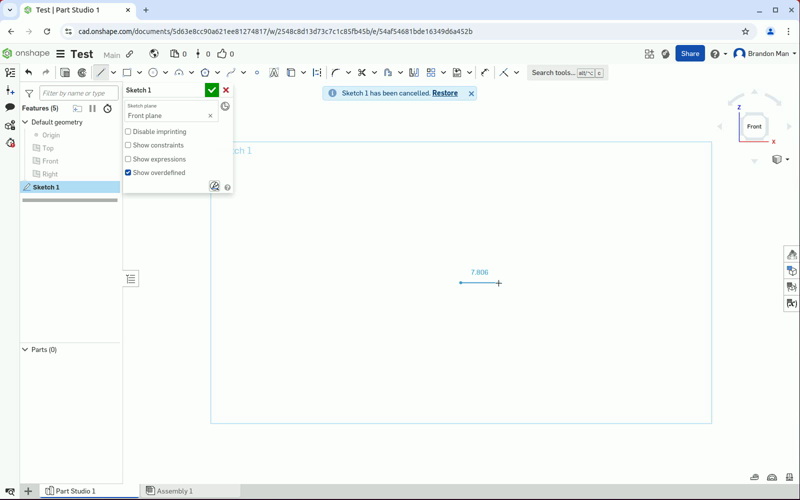
click(498, 282)
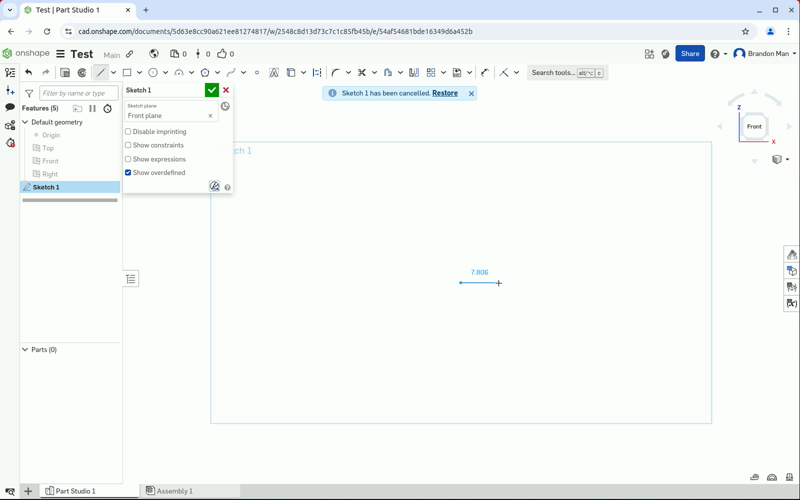
key_up(shift)
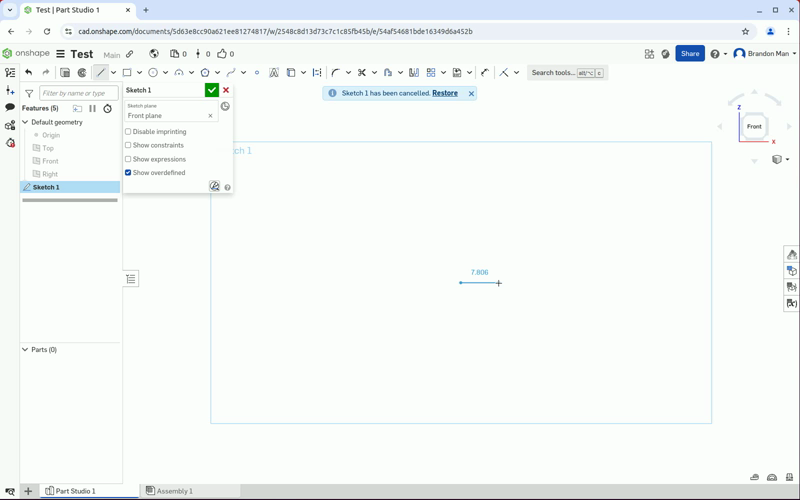
key_down(shift)
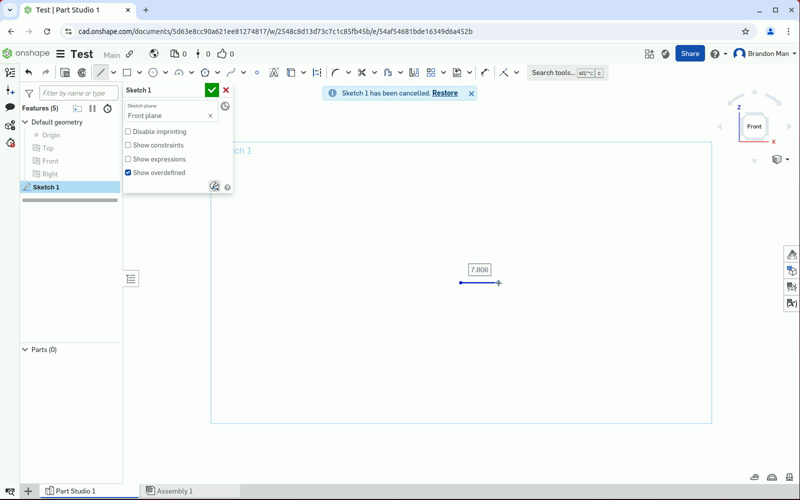
mouse_move(498, 207)
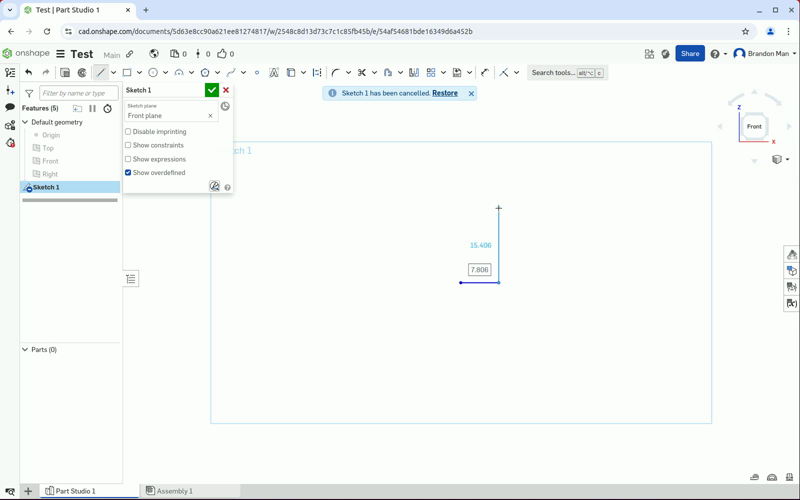
click(498, 207)
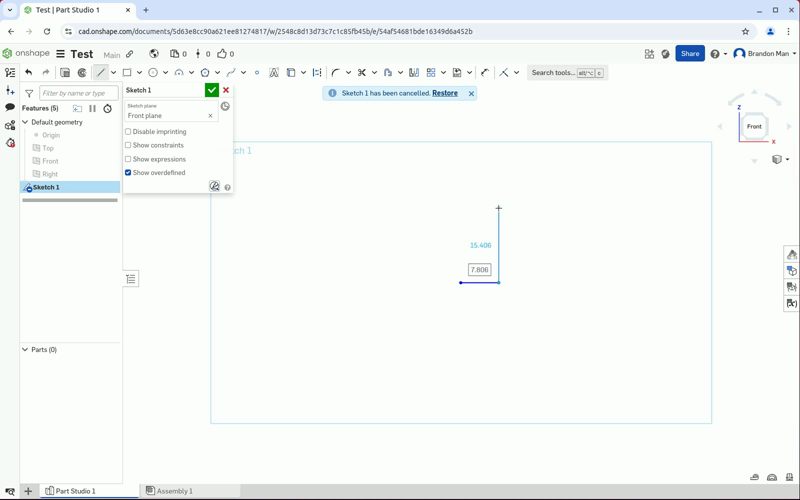
key_up(shift)
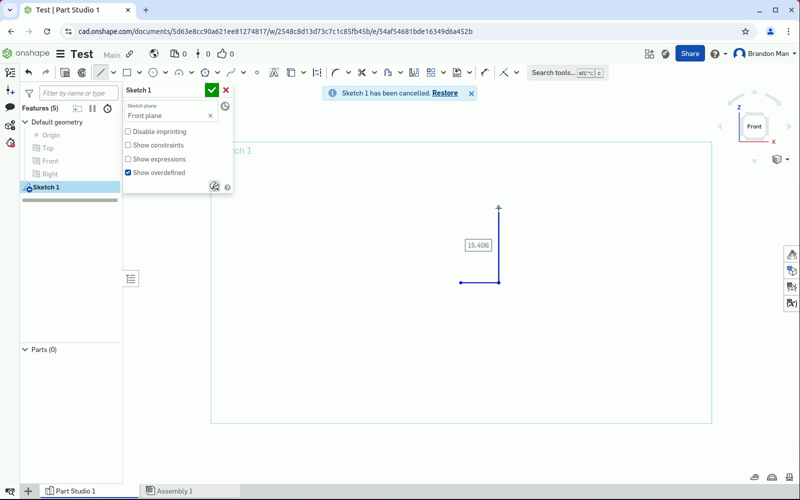
key_down(shift)
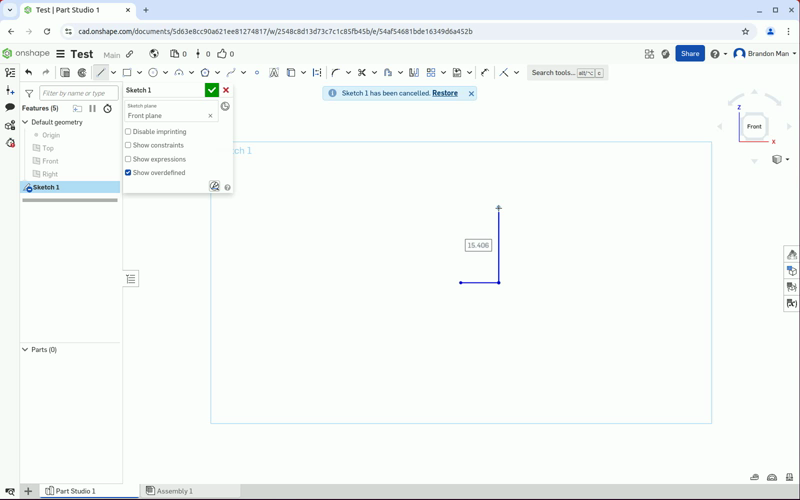
mouse_move(528, 207)
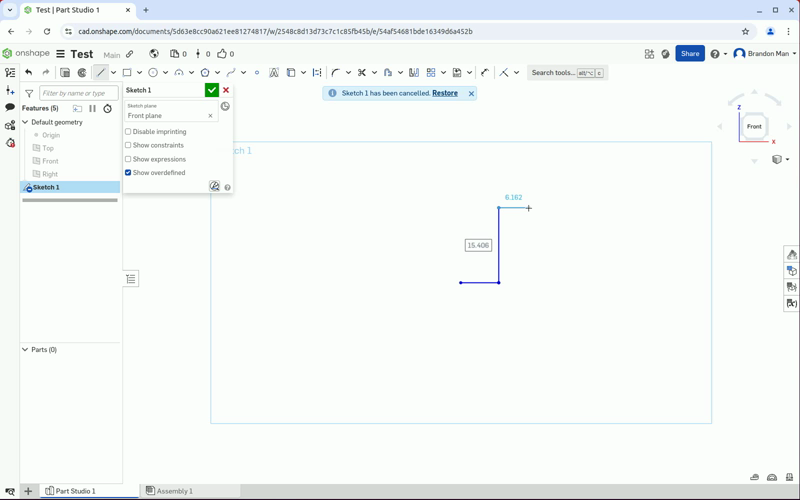
mouse_move(460, 207)
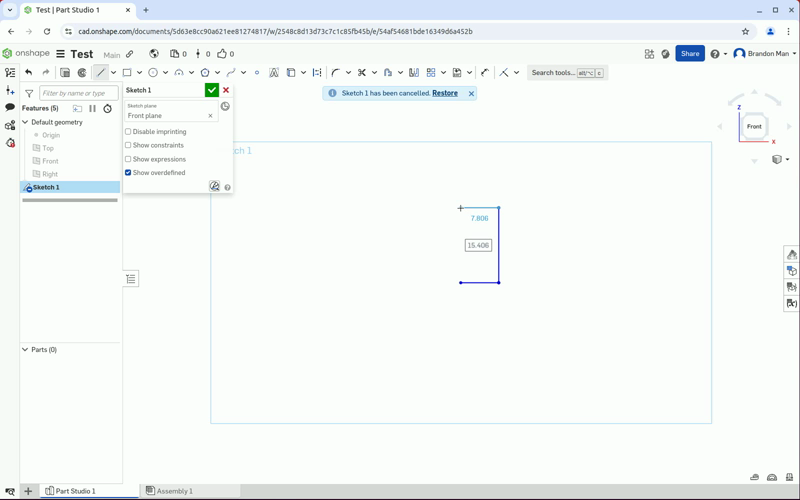
click(460, 207)
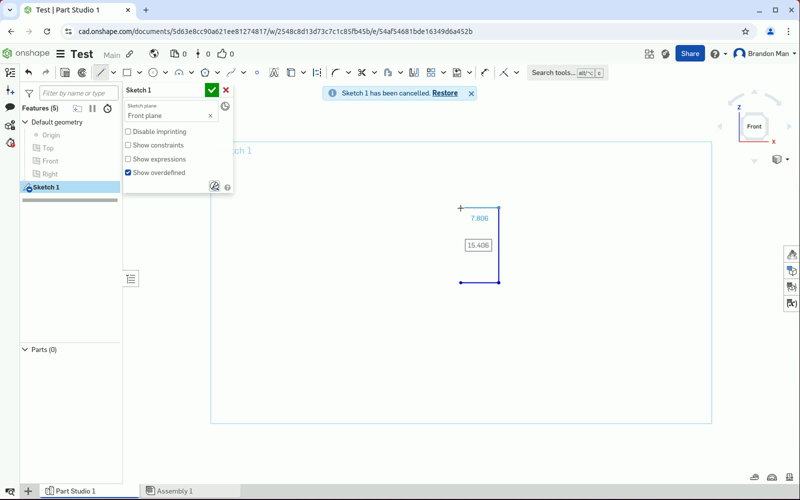
key_up(shift)
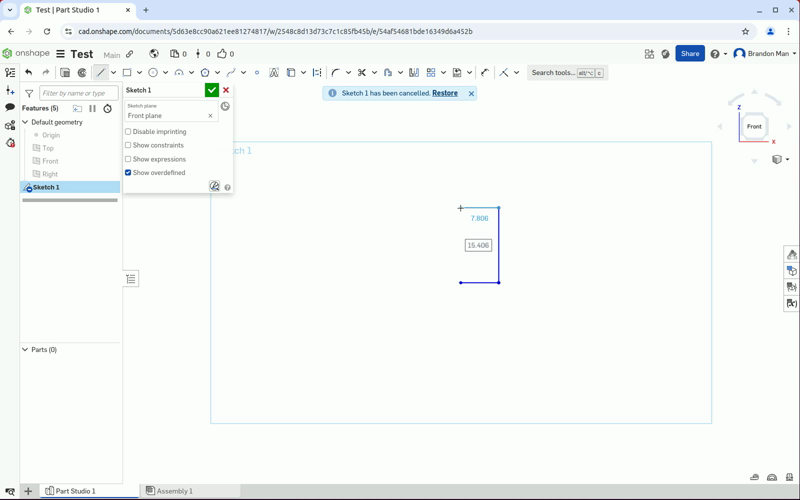
key_down(shift)
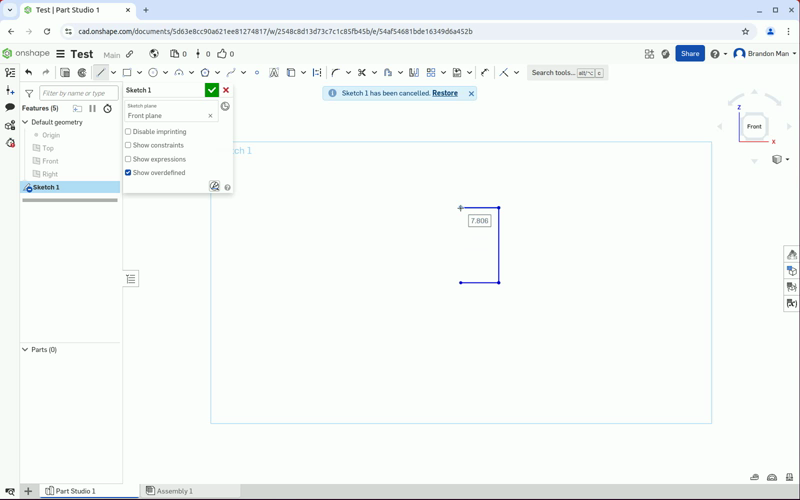
mouse_move(460, 282)
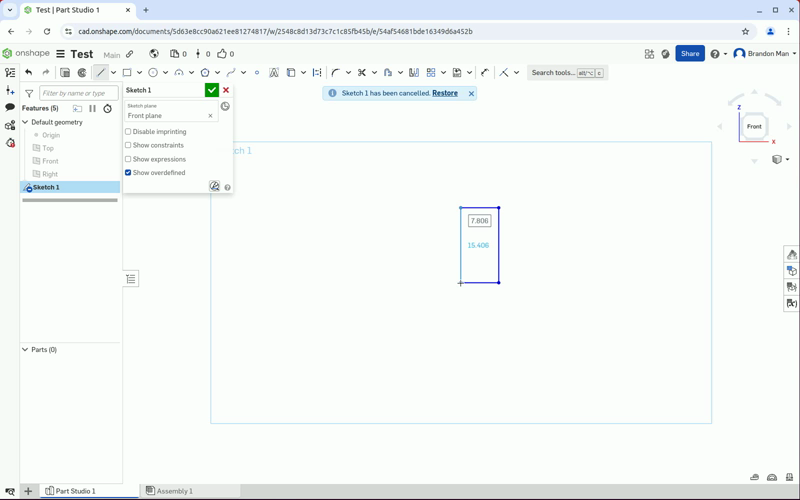
key_up(shift)
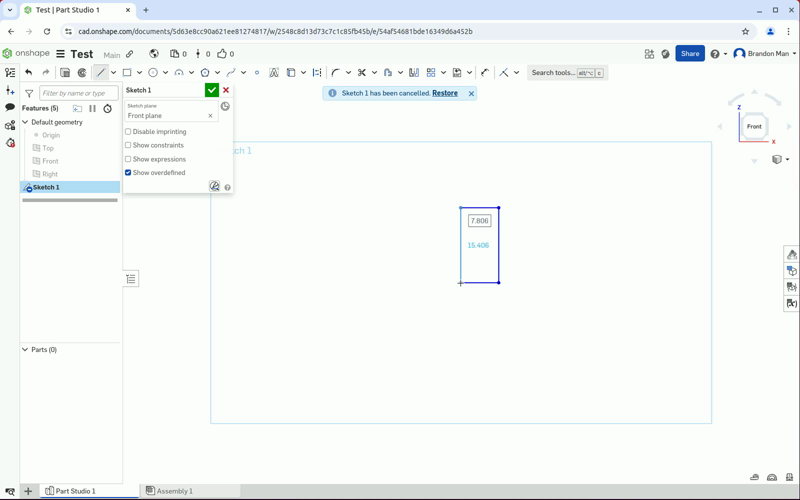
click(460, 282)
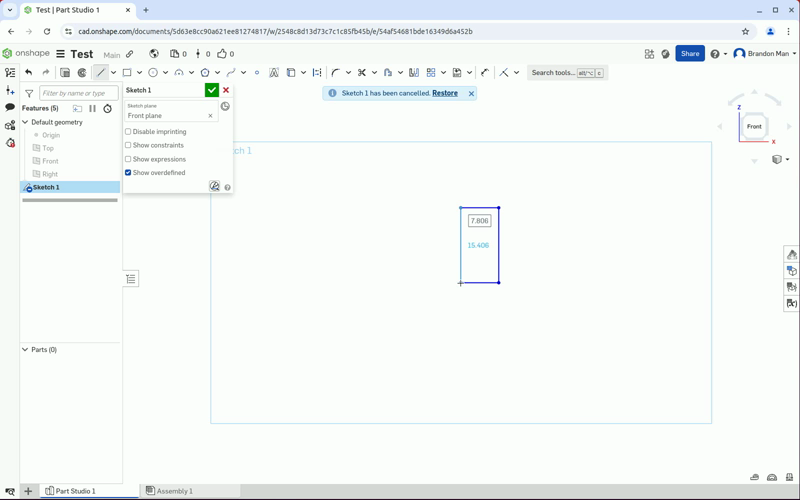
key(esc)
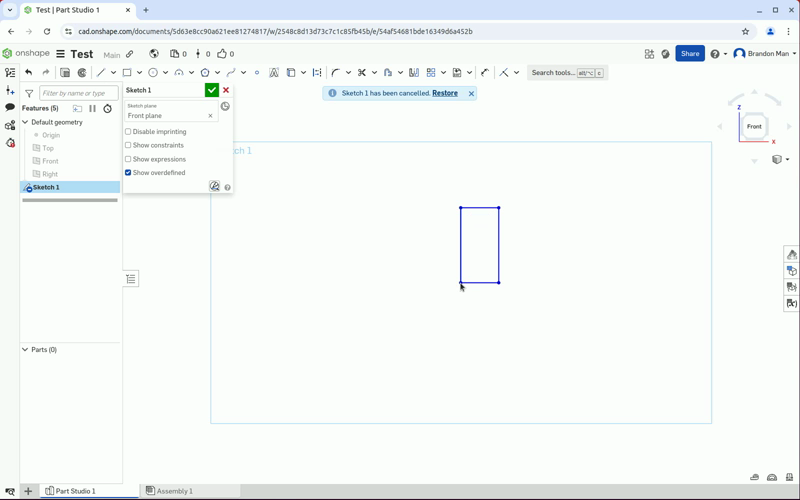
mouse_move(468, 262)
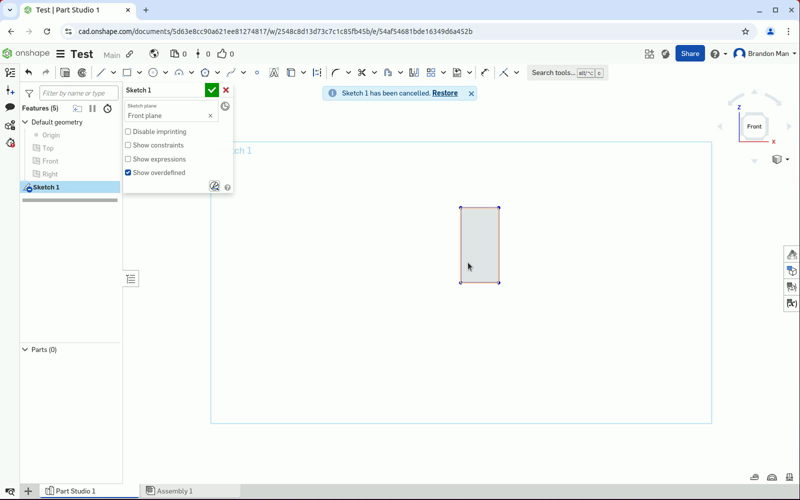
click(468, 262)
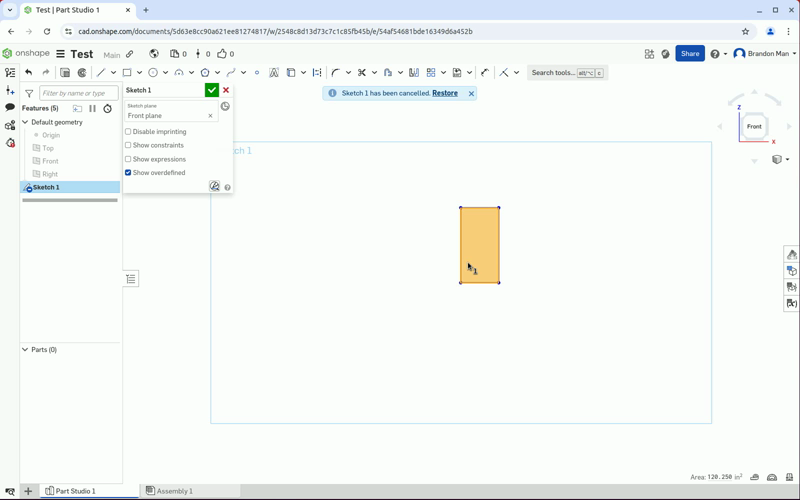
mouse_move(73, 352)
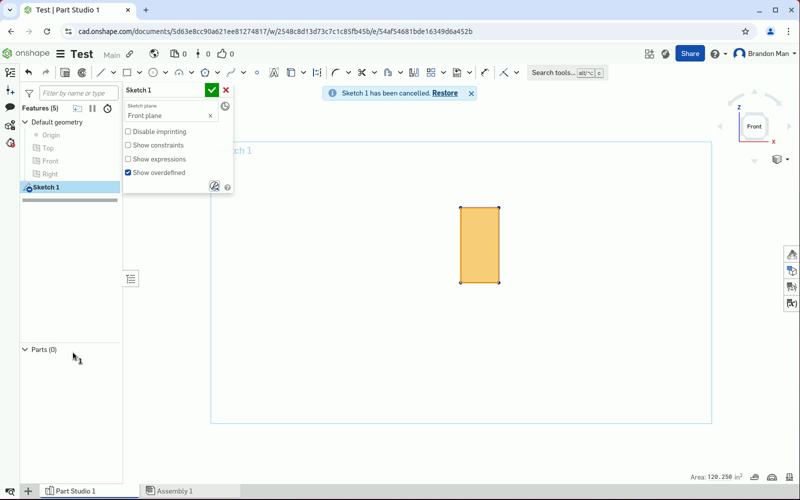
key(shift+y)
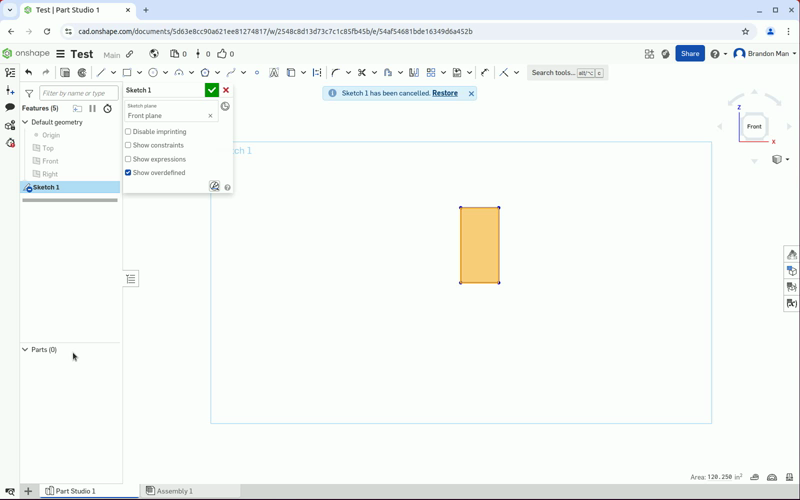
key(shift+e)
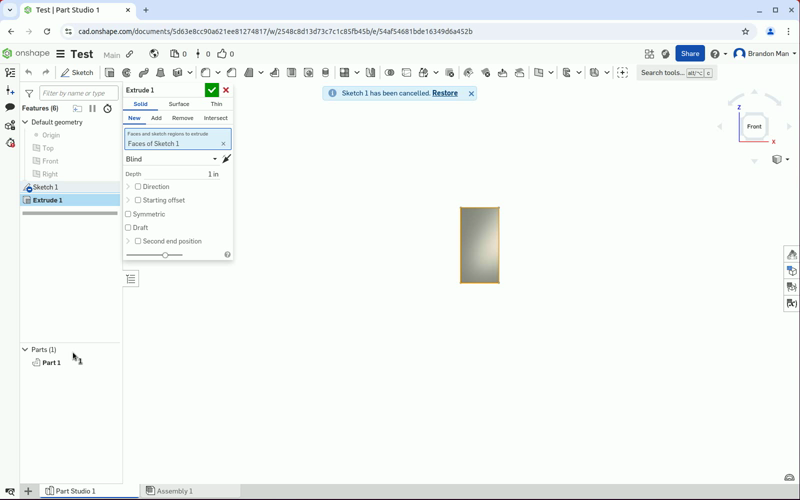
mouse_move(143, 106)
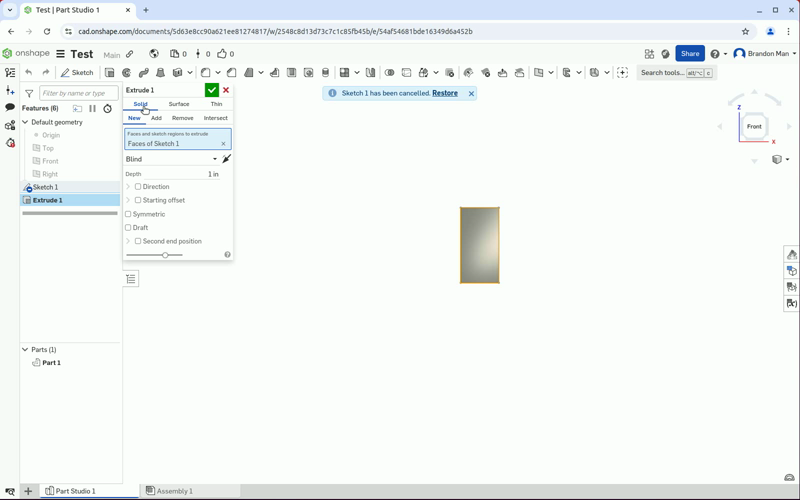
click(143, 106)
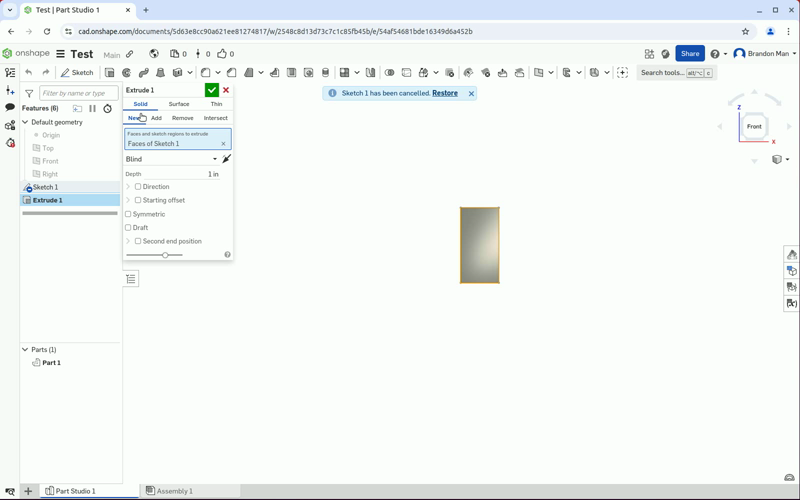
mouse_move(137, 120)
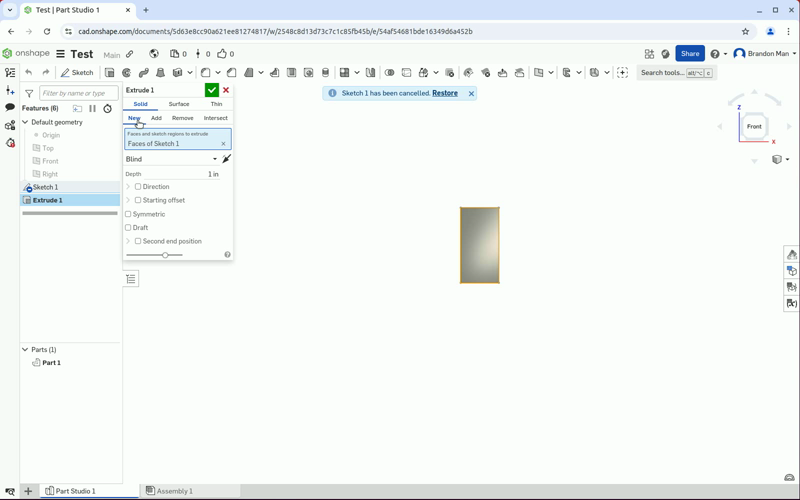
click(137, 120)
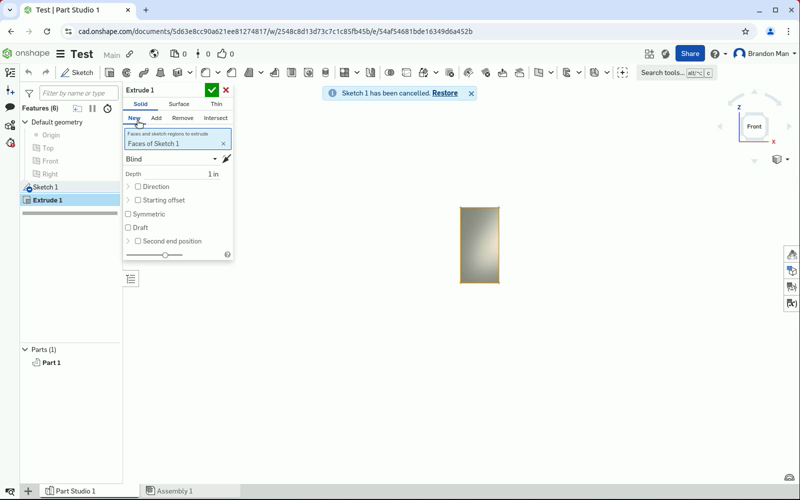
key(tab, 4)
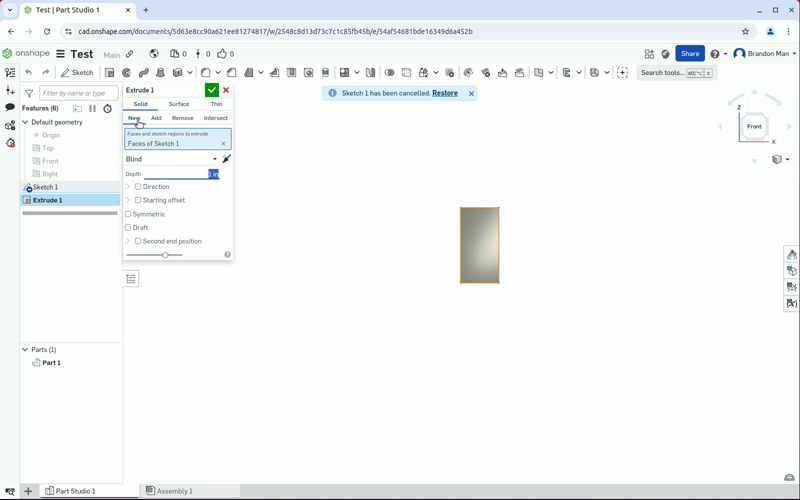
text(-15.405)
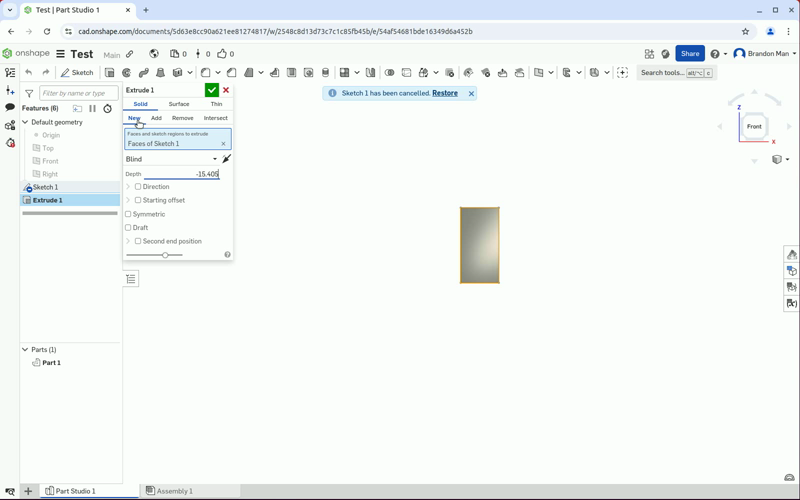
key(enter)
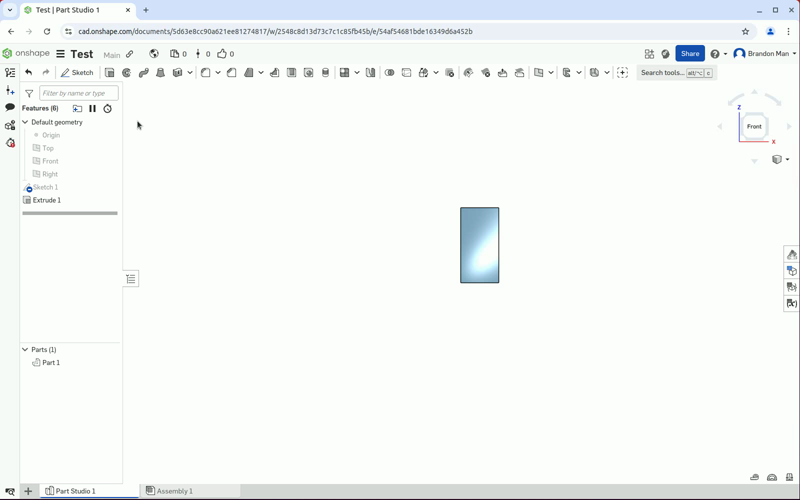
key(shift+h)
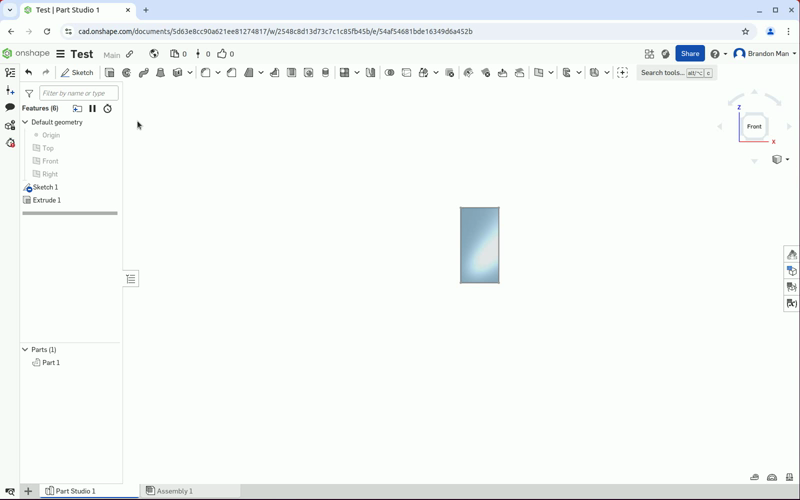
key(shift+h)
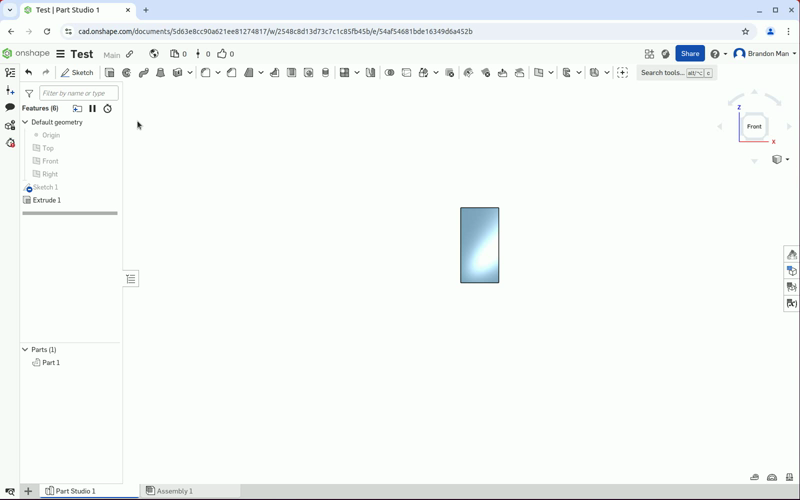
mouse_move(73, 189)
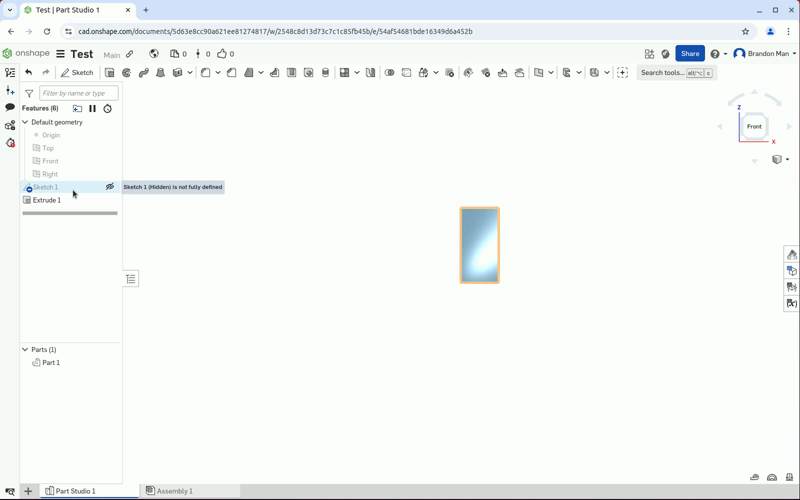
click(73, 189)
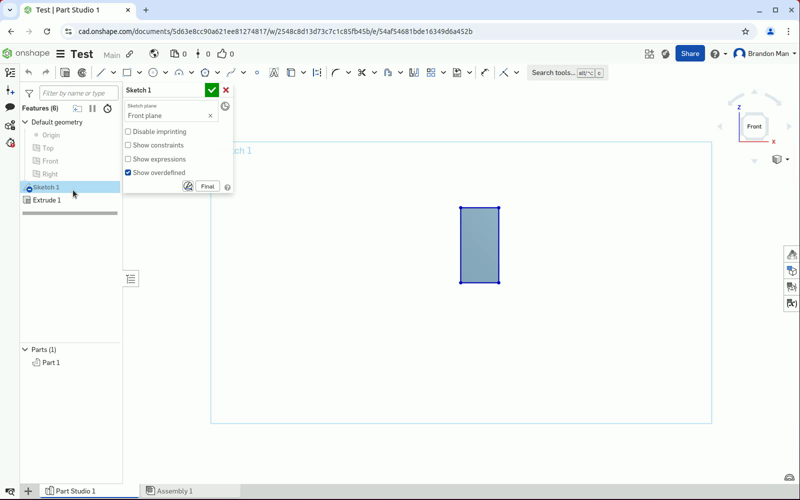
mouse_move(229, 92)
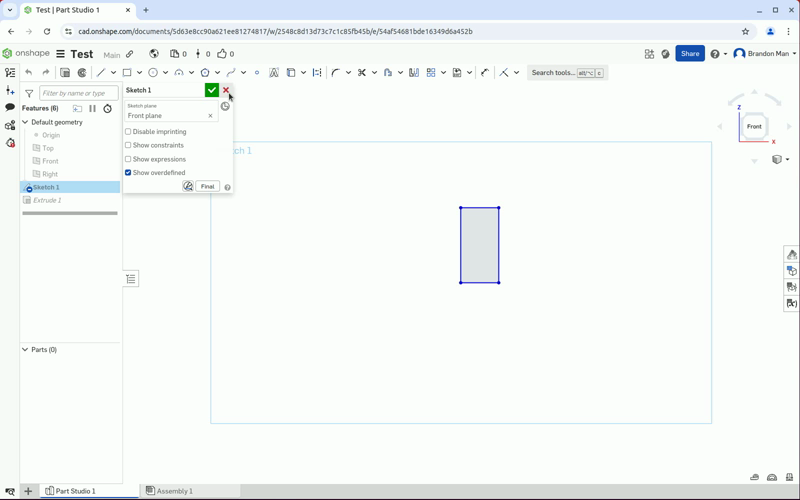
click(229, 92)
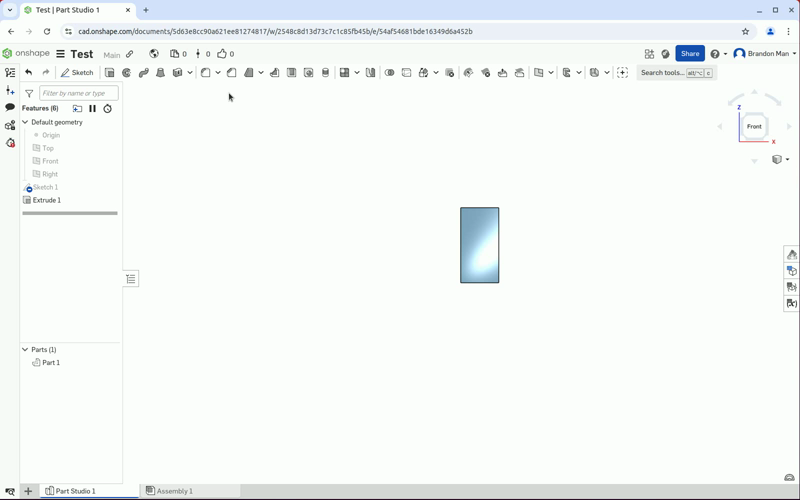
mouse_move(73, 352)
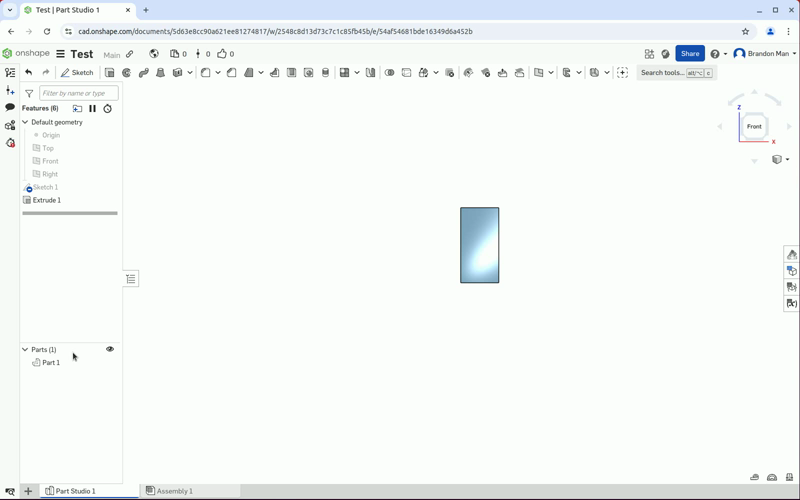
key(y)
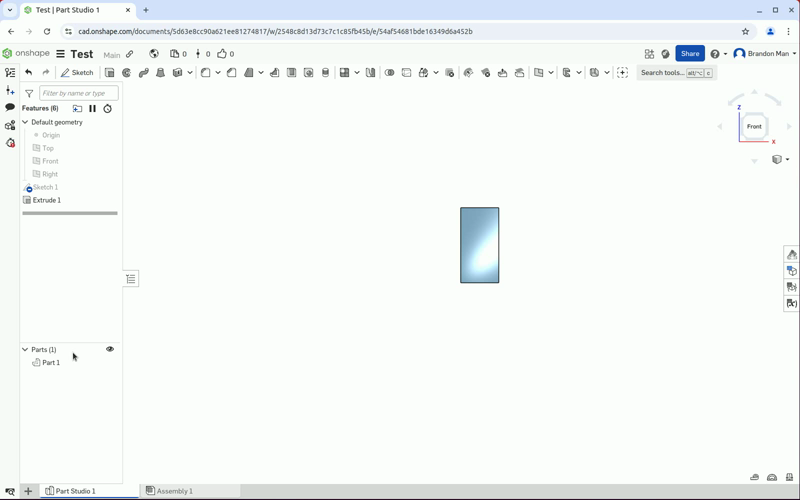
key(shift+p)
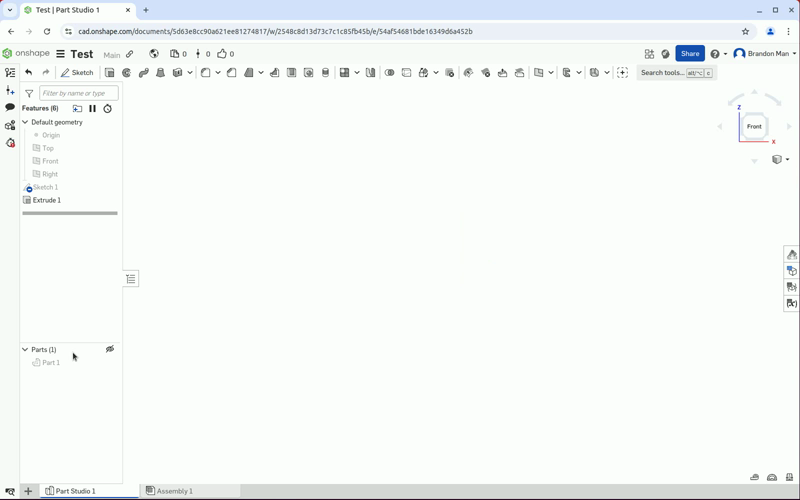
key(space)
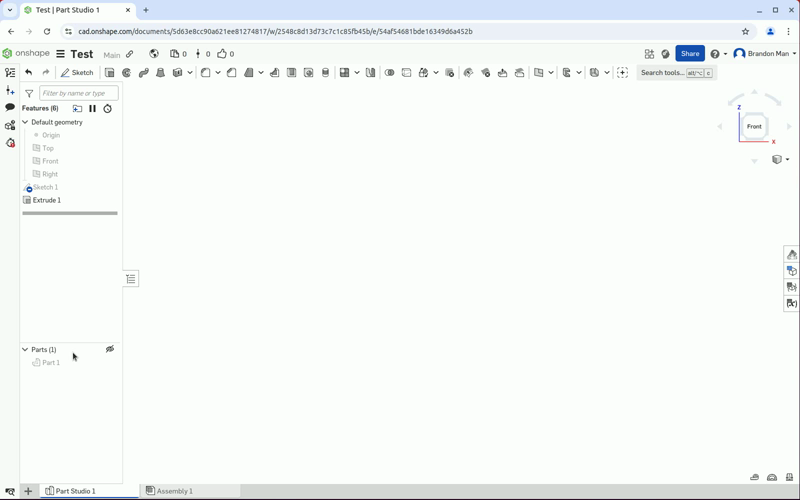
key_down(shift)
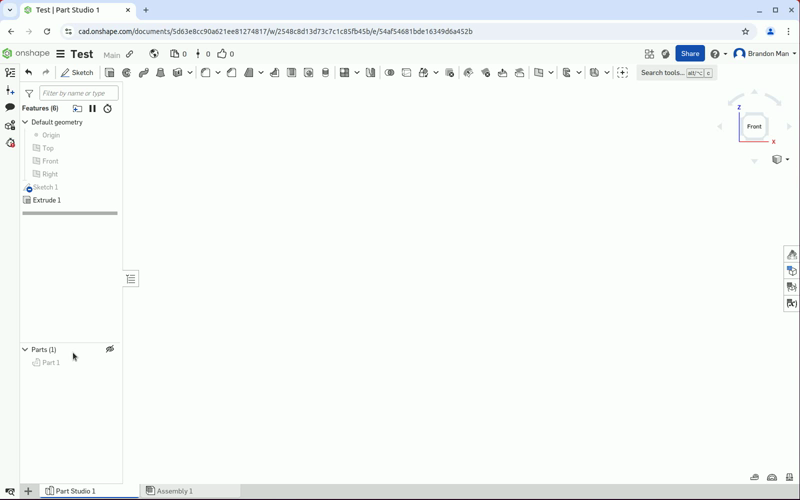
key(left)
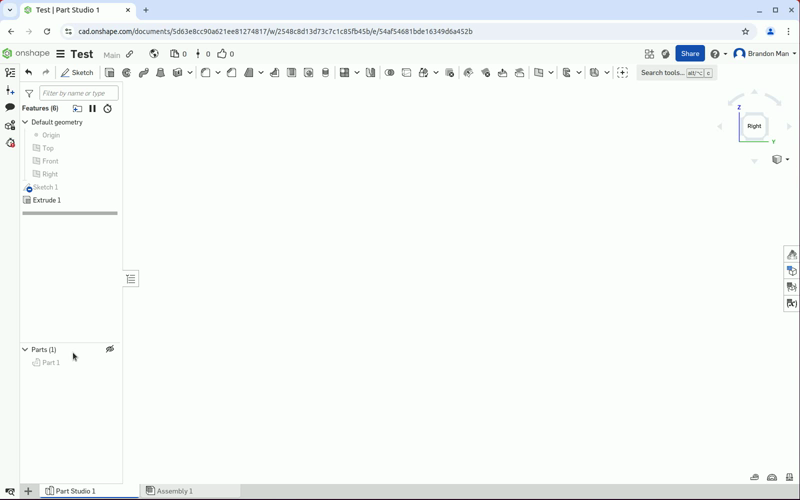
key_up(shift)
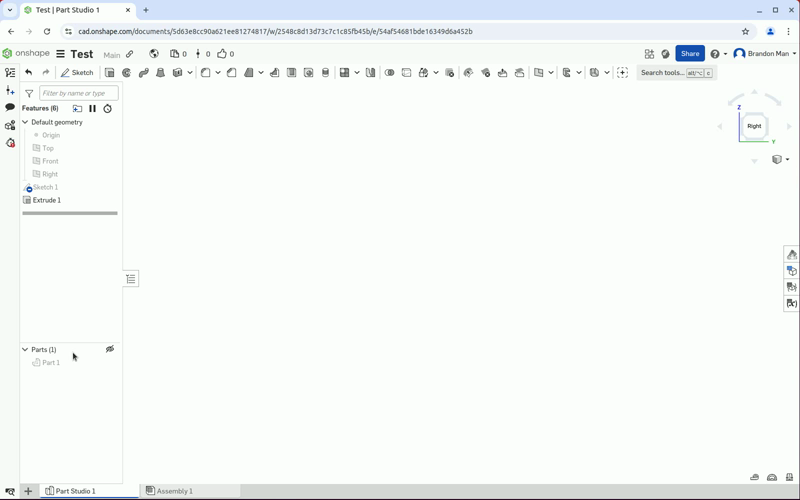
mouse_move(73, 352)
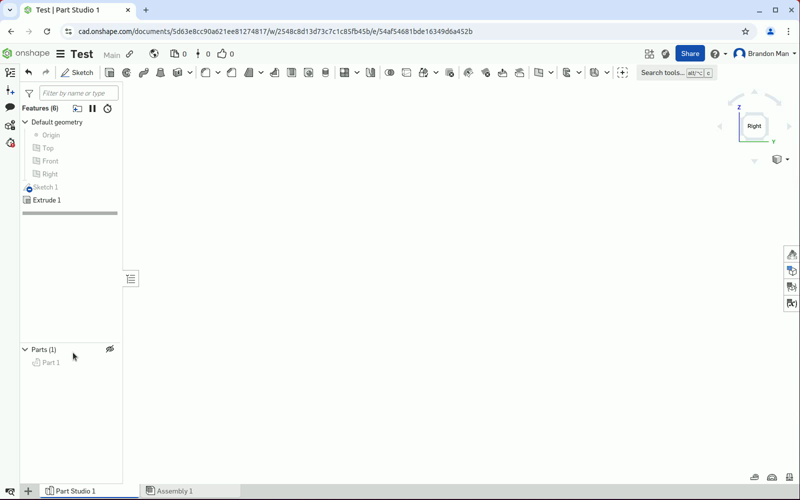
key(shift+y)
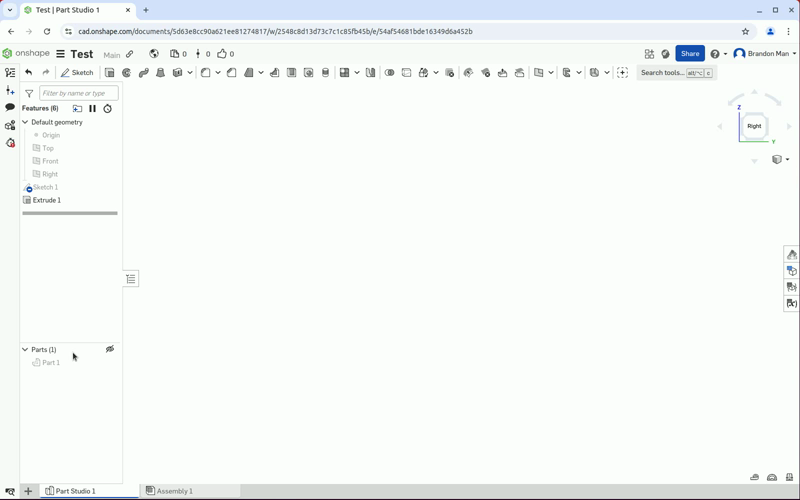
key(shift+s)
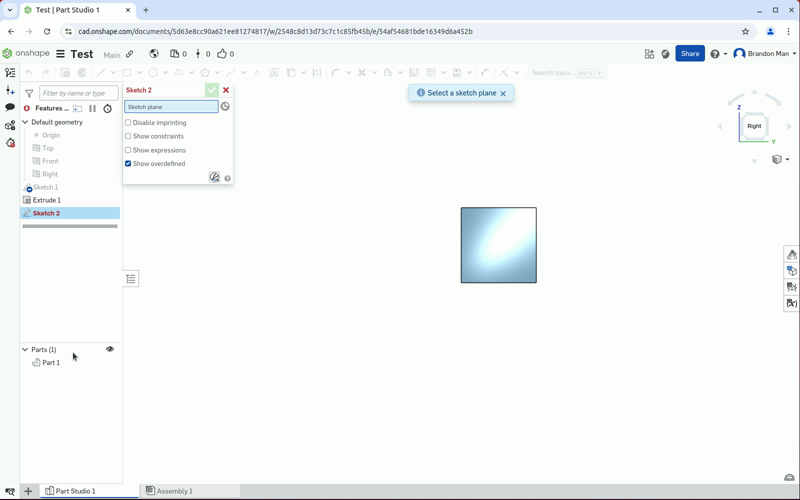
mouse_move(73, 176)
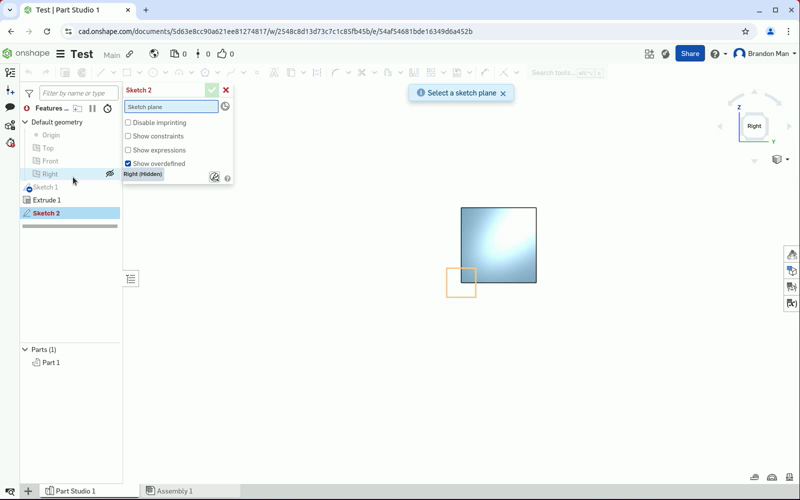
click(73, 176)
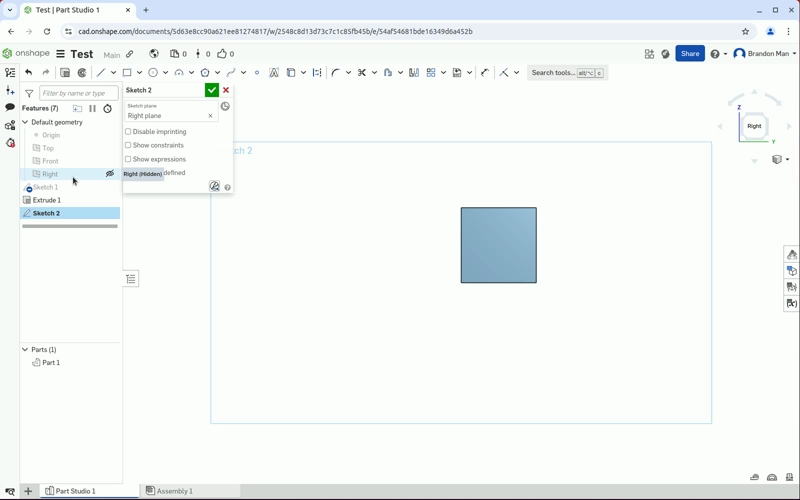
mouse_move(73, 352)
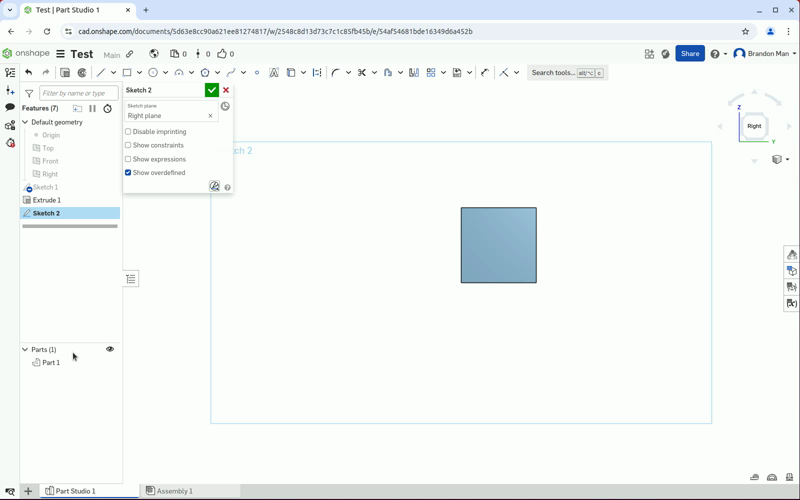
key(y)
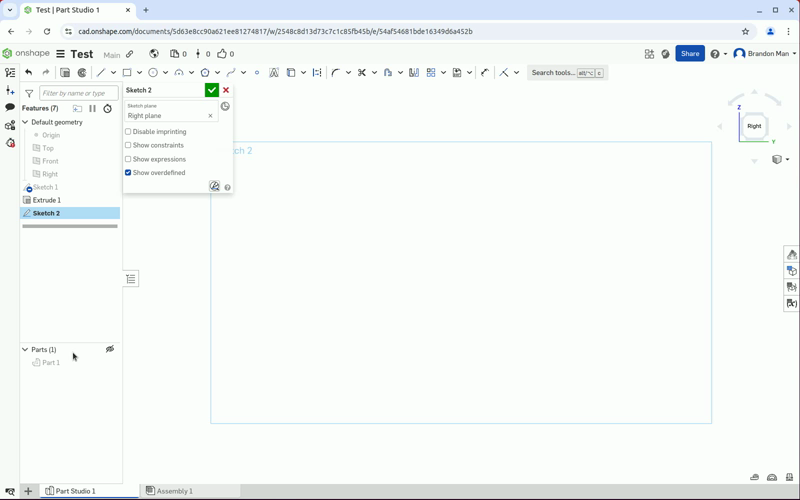
key(l)
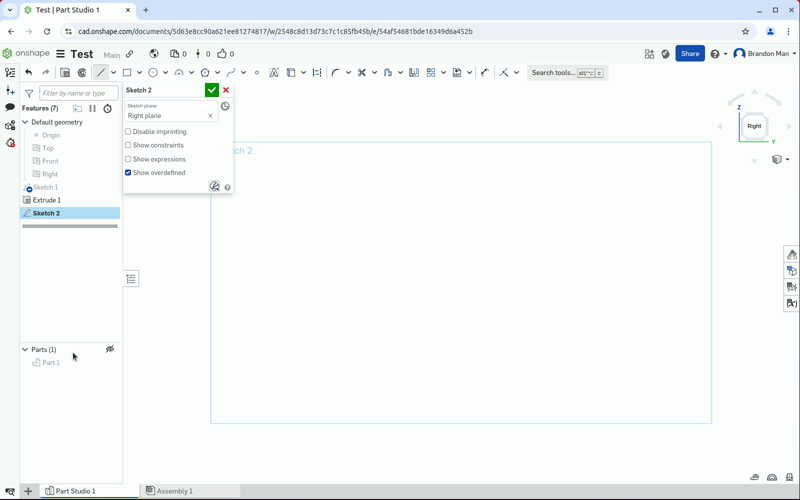
key_down(shift)
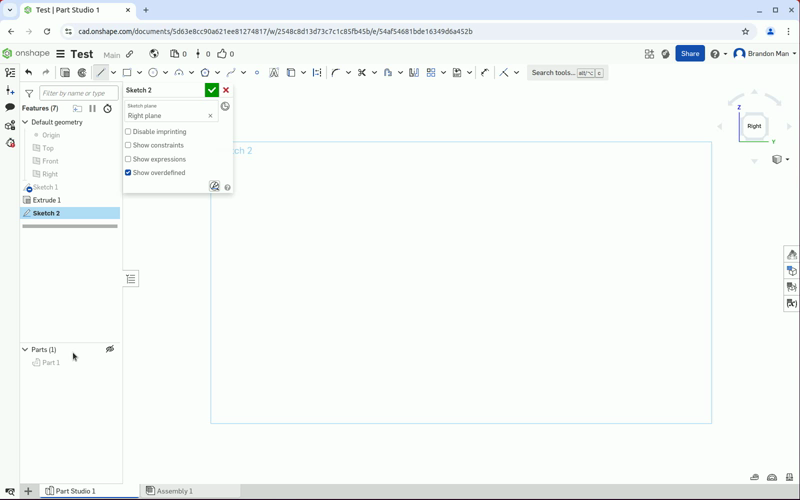
mouse_move(460, 264)
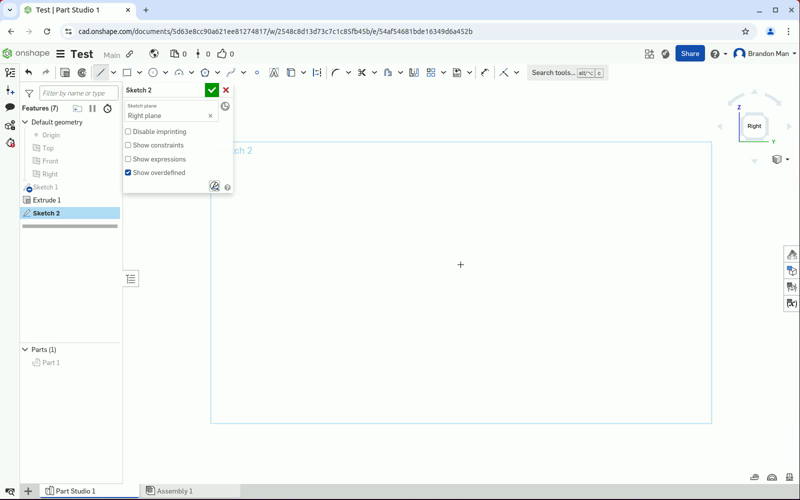
click(460, 264)
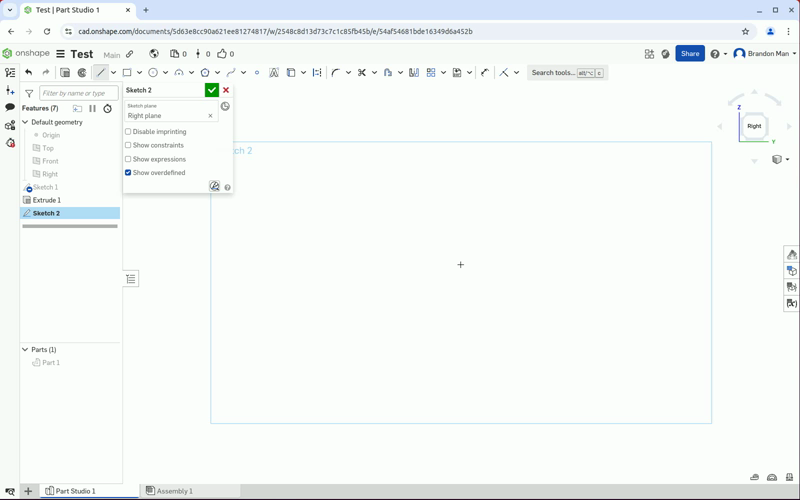
key_up(shift)
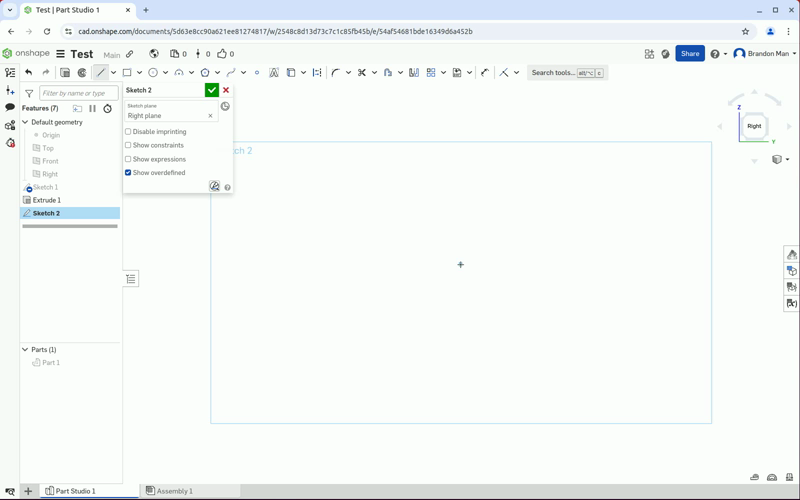
key_down(shift)
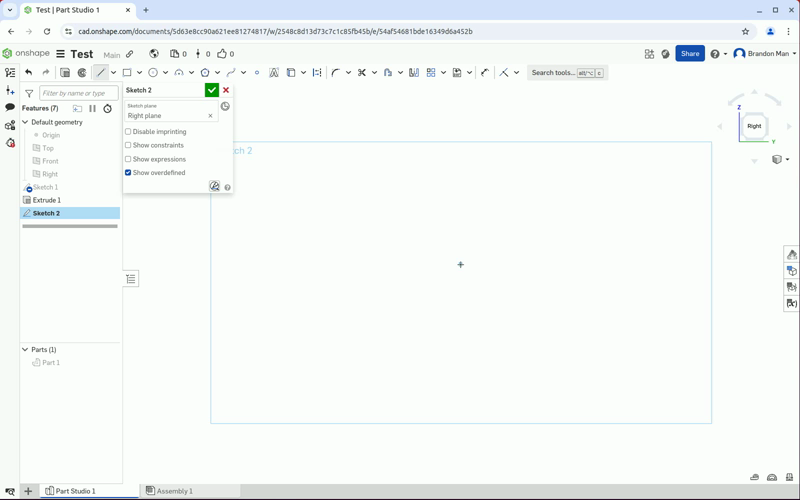
mouse_move(536, 264)
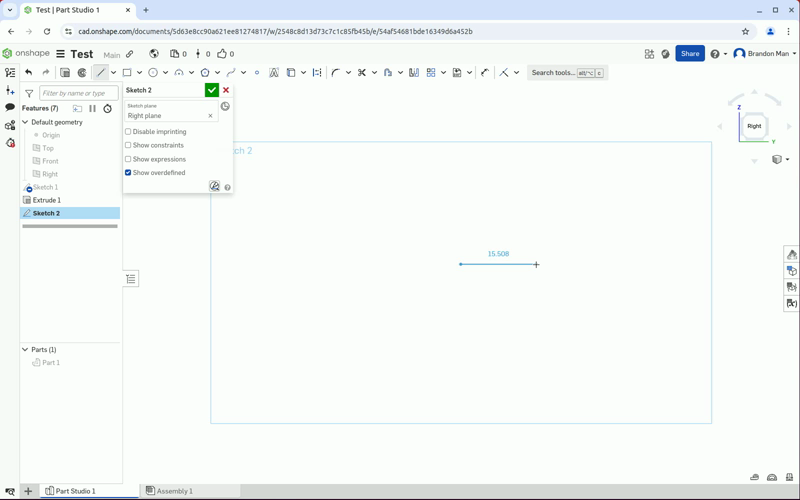
click(536, 264)
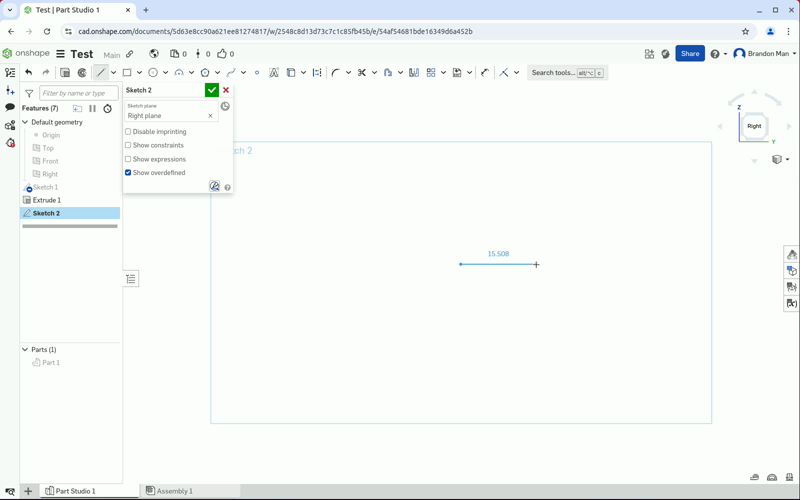
key_up(shift)
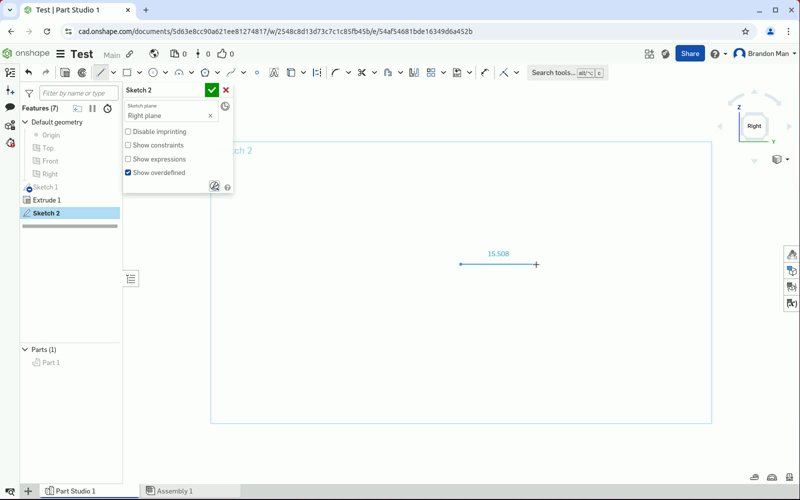
key_down(shift)
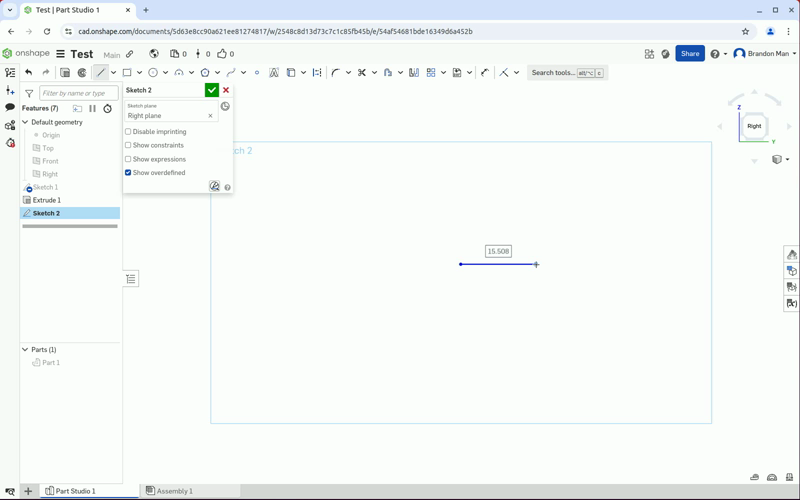
mouse_move(566, 264)
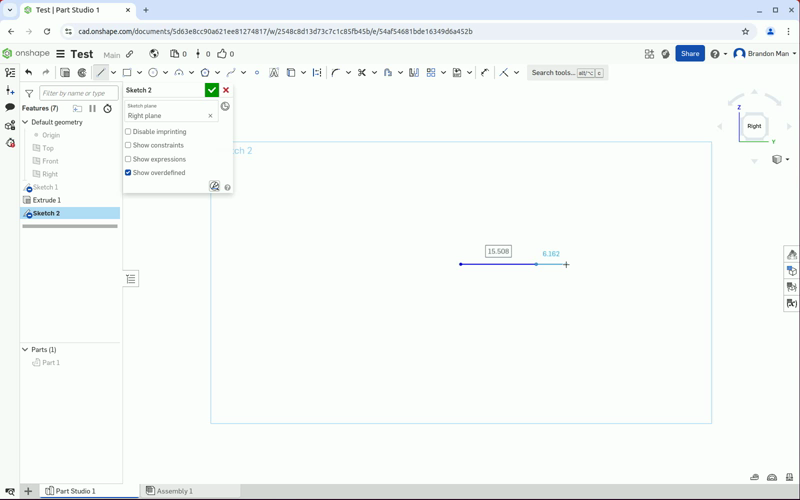
mouse_move(536, 245)
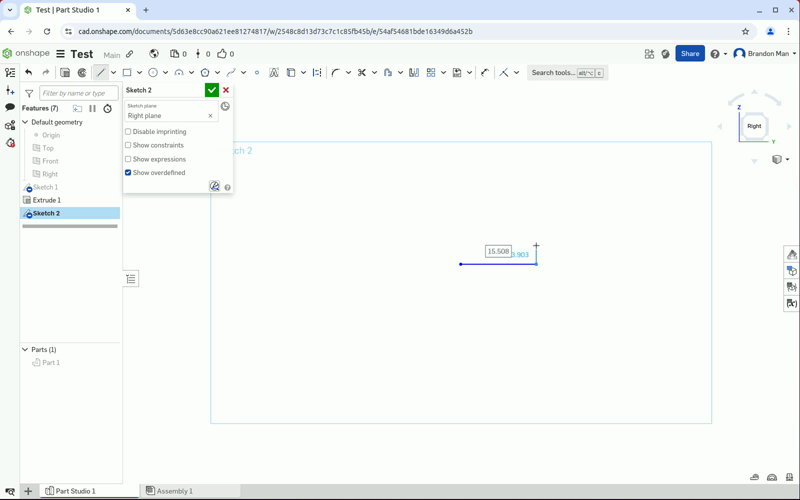
click(536, 245)
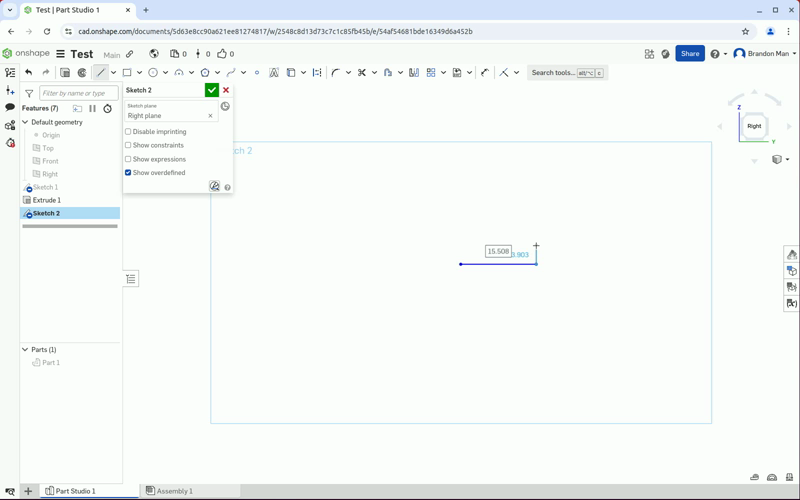
key_up(shift)
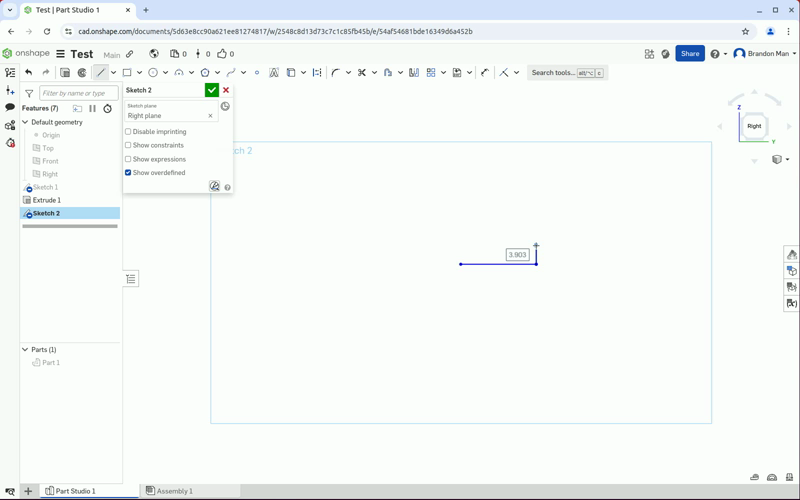
key(esc)
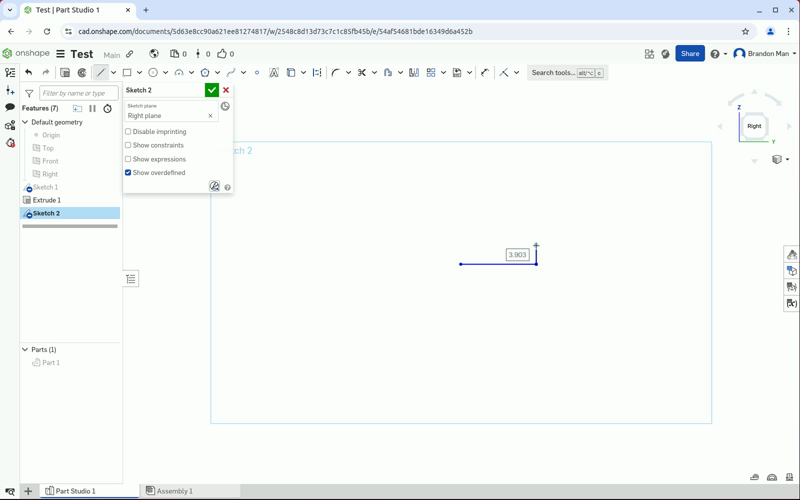
key(a)
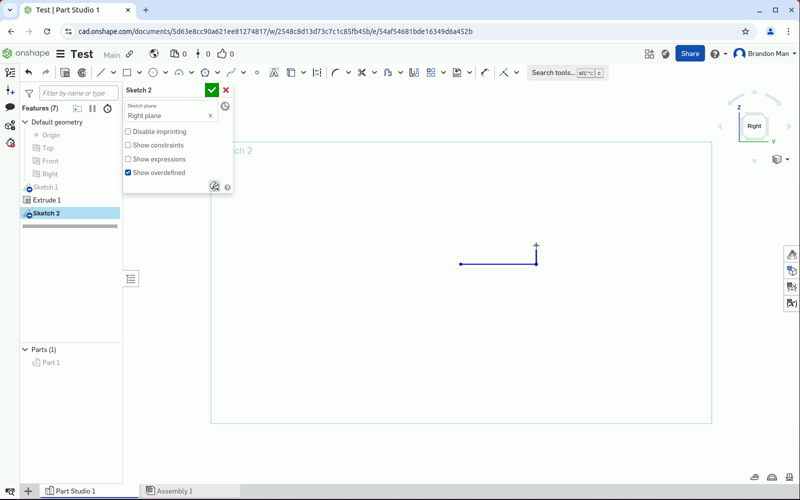
mouse_move(536, 245)
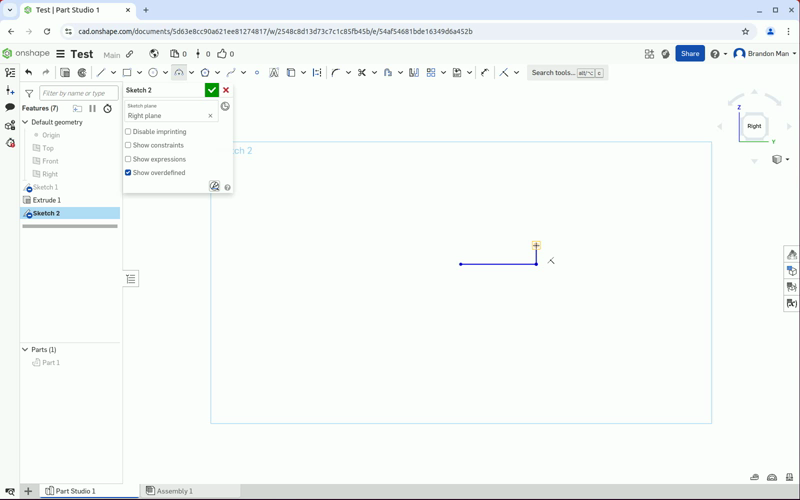
click(536, 245)
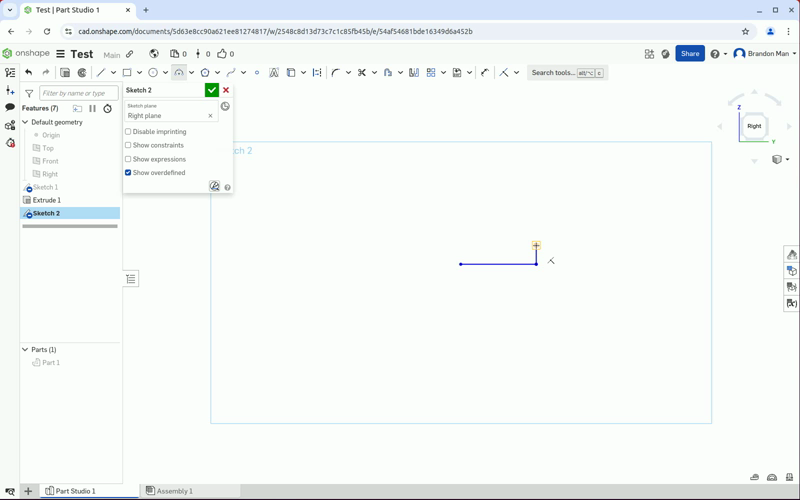
key_down(shift)
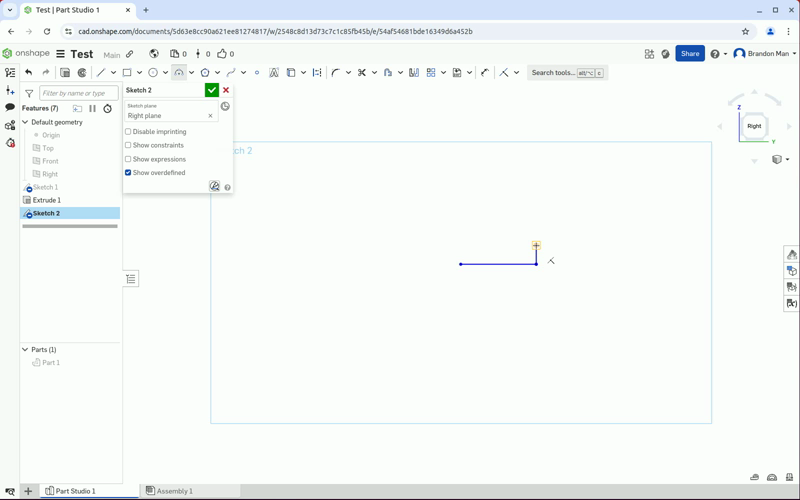
mouse_move(460, 245)
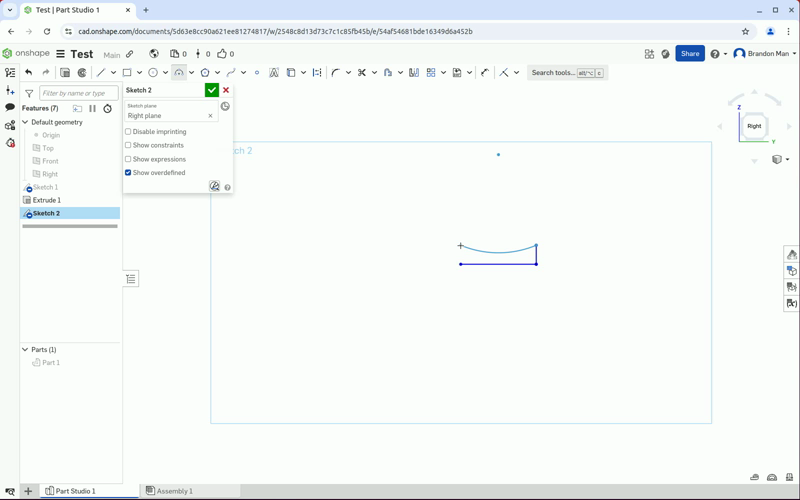
click(460, 245)
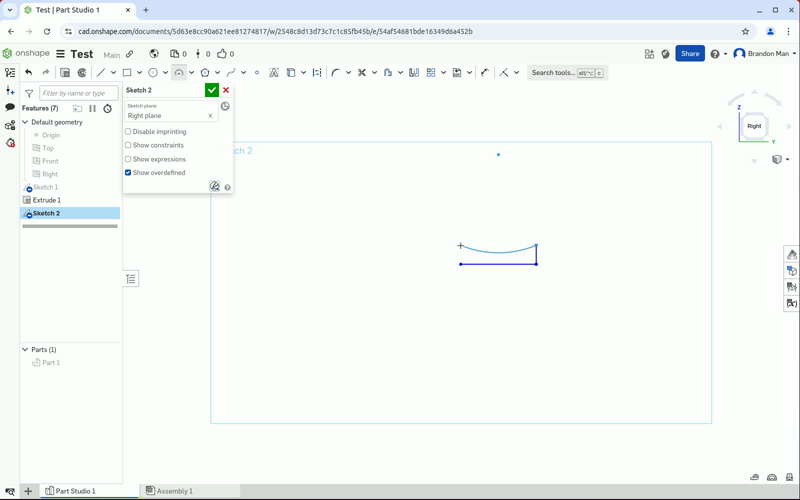
mouse_move(498, 207)
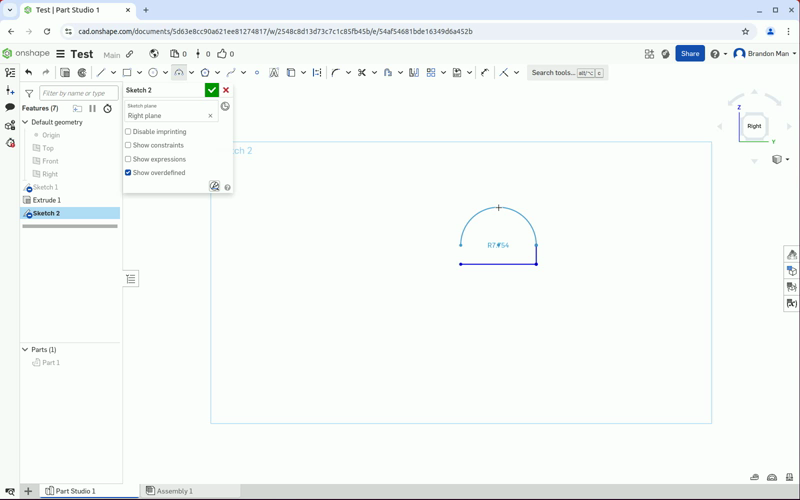
click(498, 207)
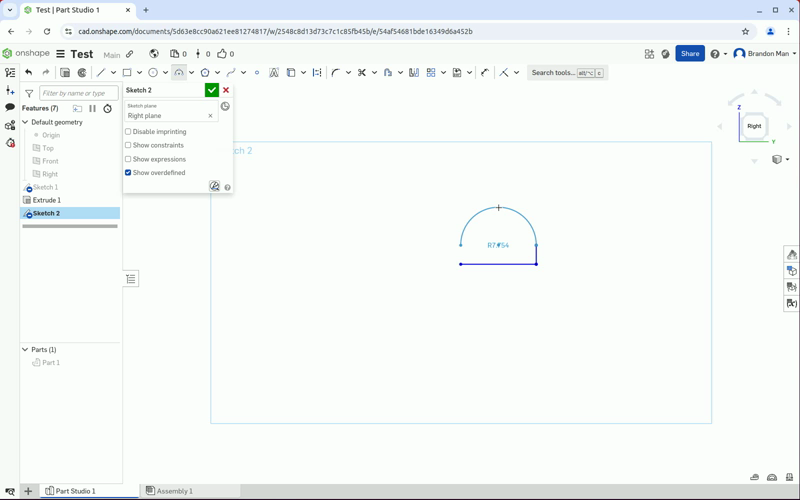
key_up(shift)
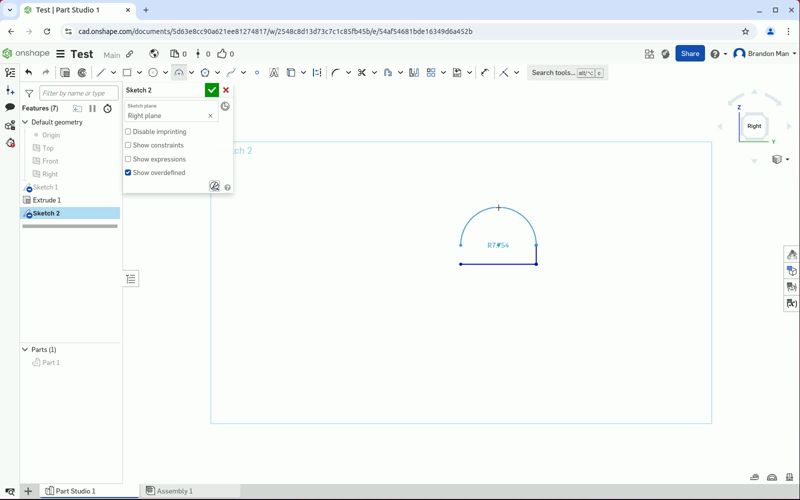
key(esc)
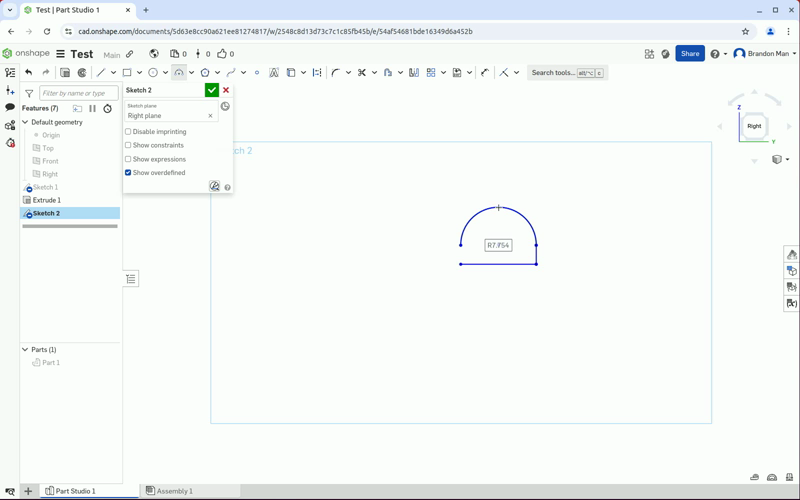
key(l)
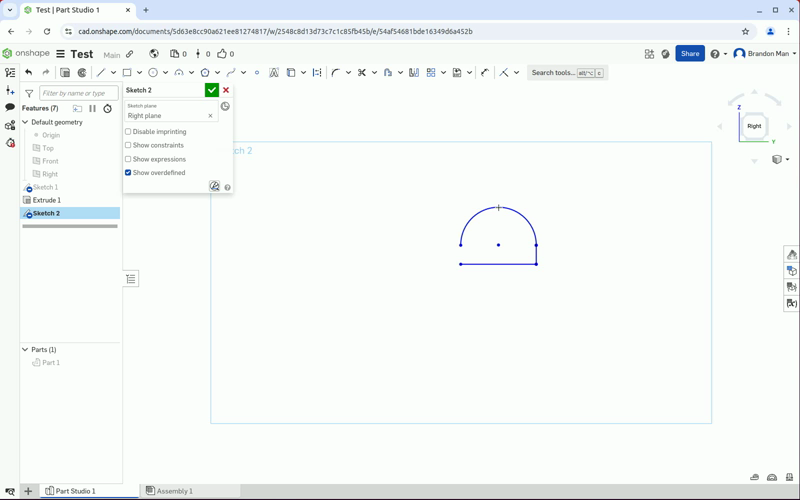
mouse_move(460, 245)
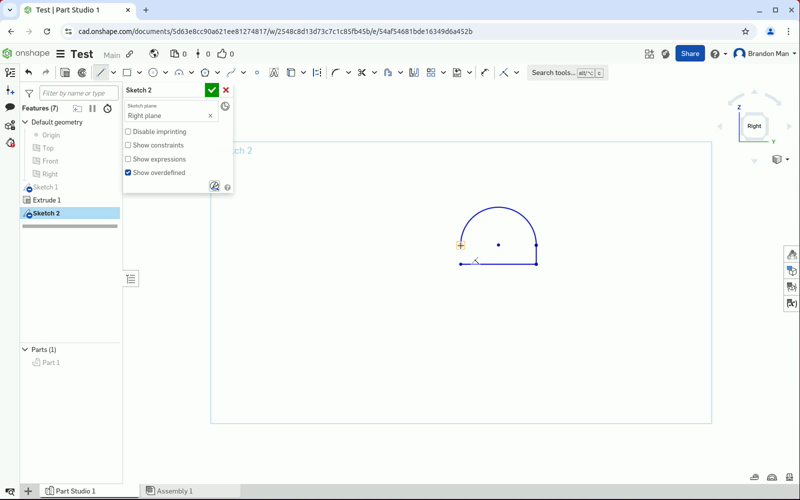
click(460, 245)
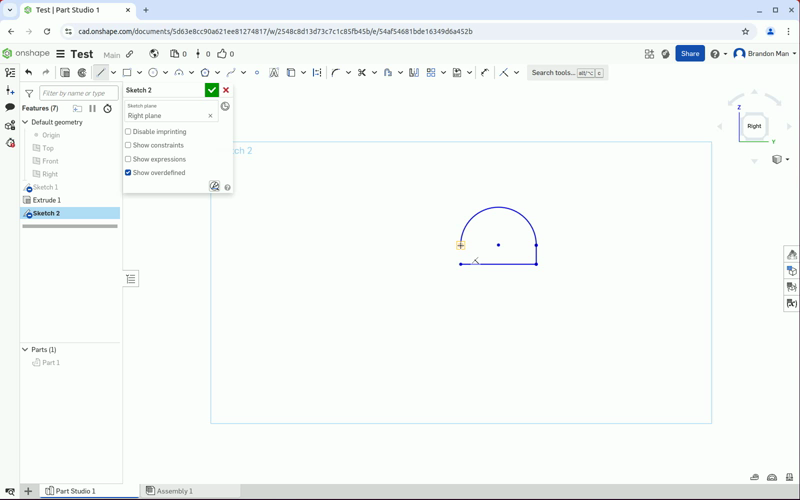
mouse_move(490, 245)
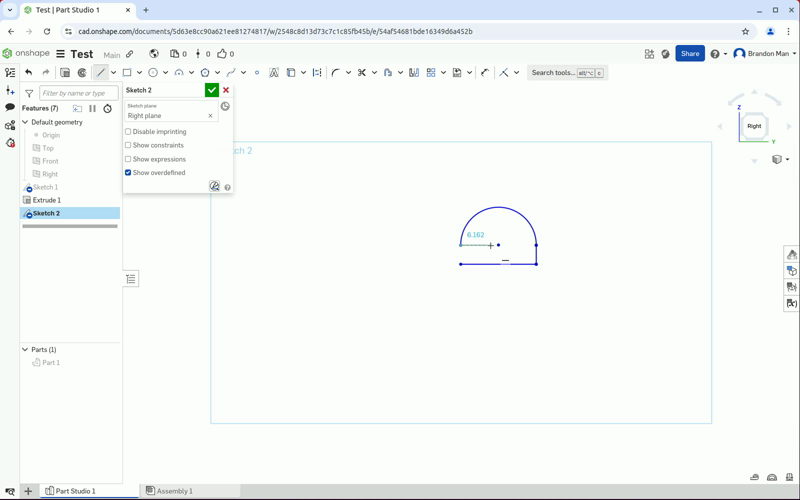
key_down(shift)
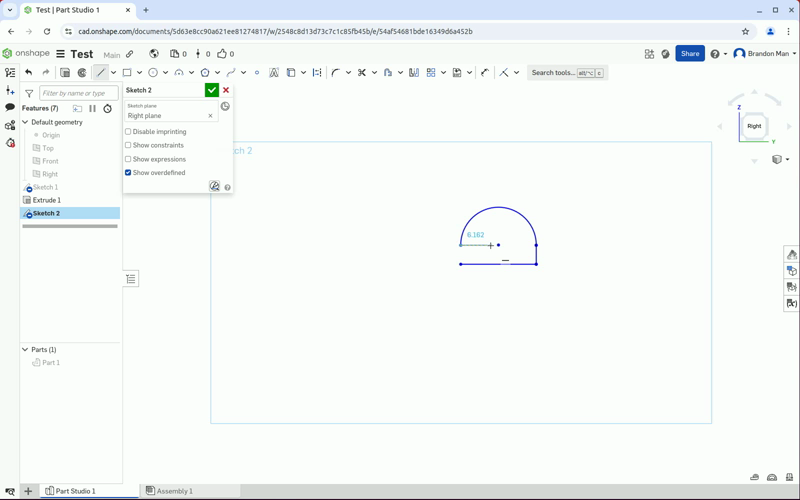
mouse_move(460, 264)
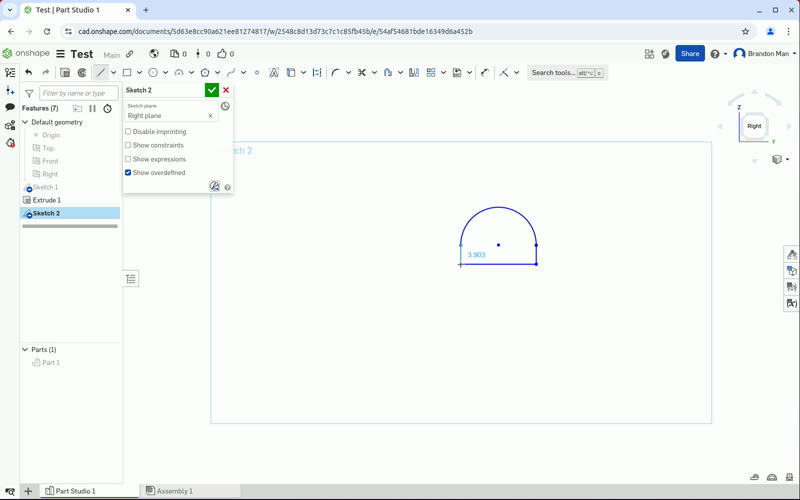
key_up(shift)
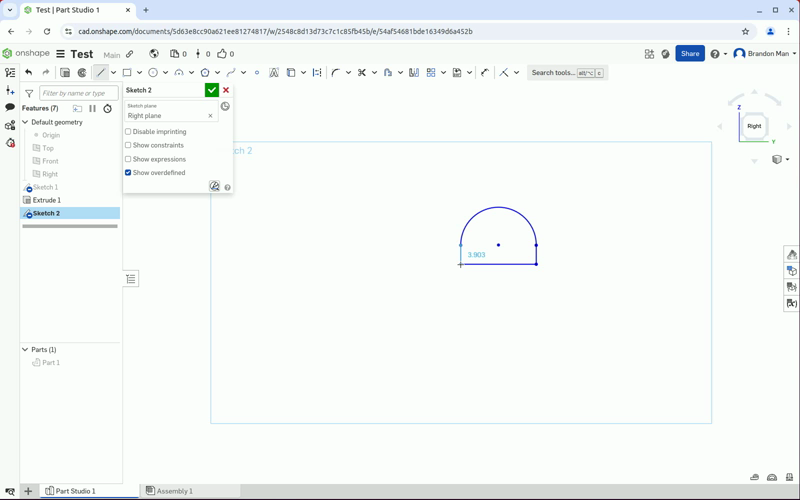
click(460, 264)
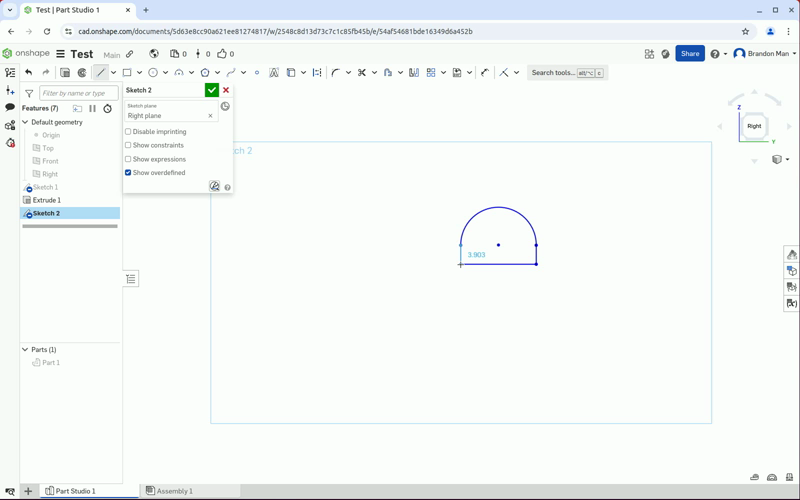
key(esc)
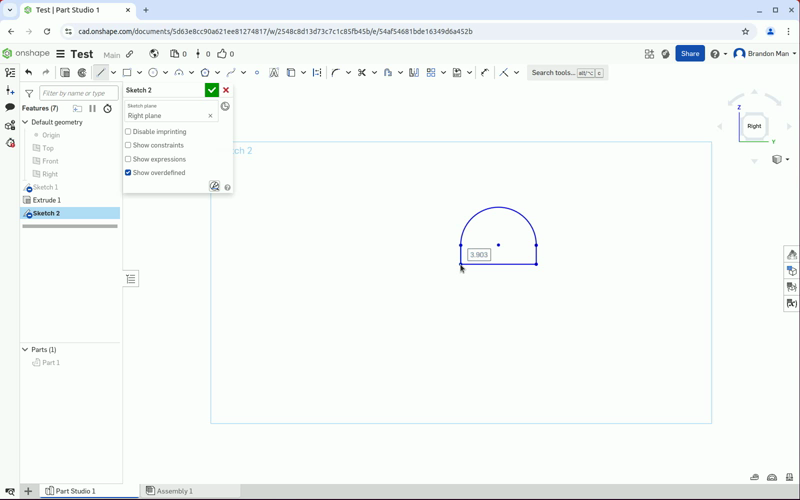
mouse_move(478, 236)
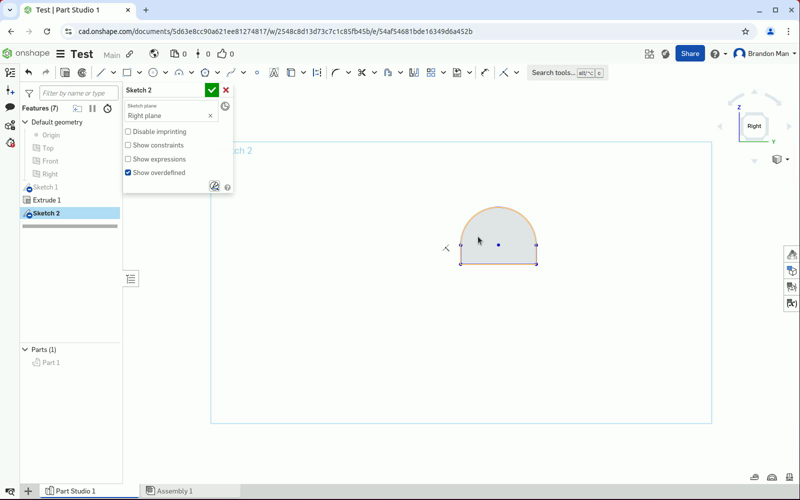
click(478, 236)
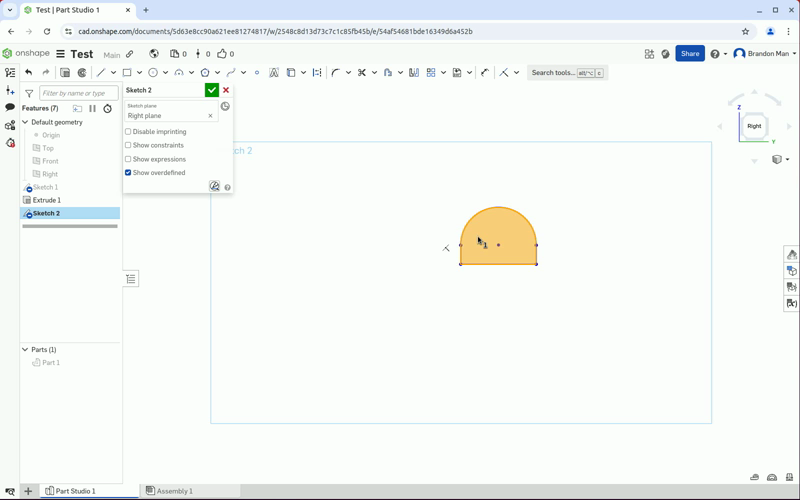
mouse_move(73, 352)
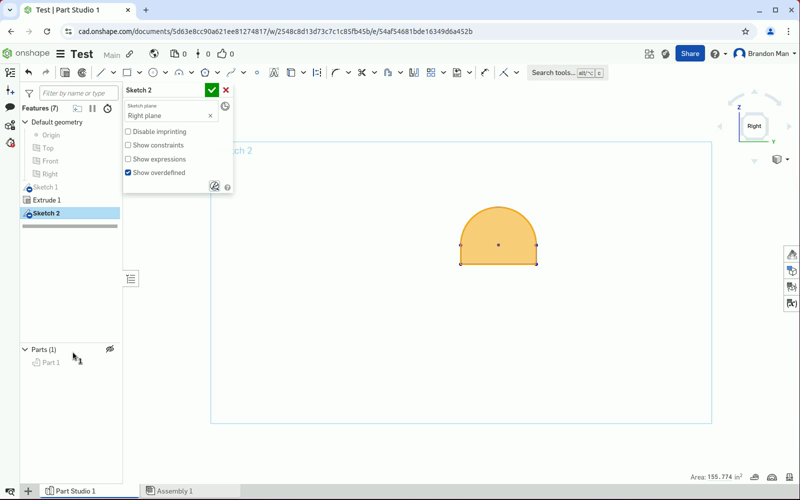
key(shift+y)
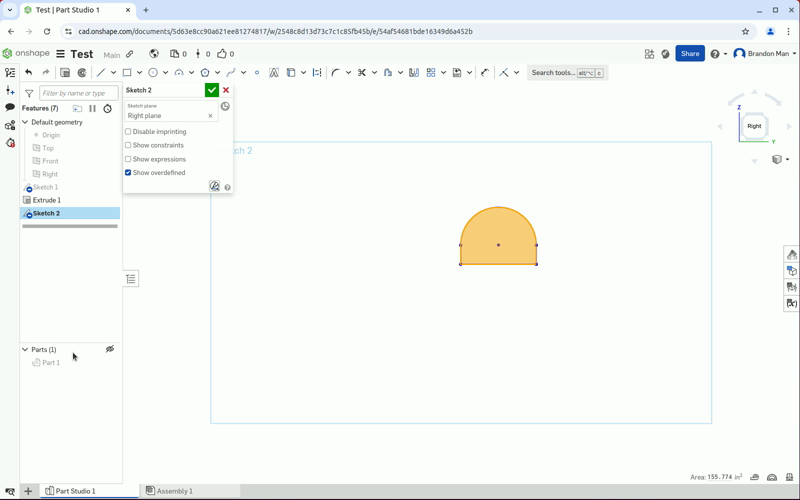
key(shift+e)
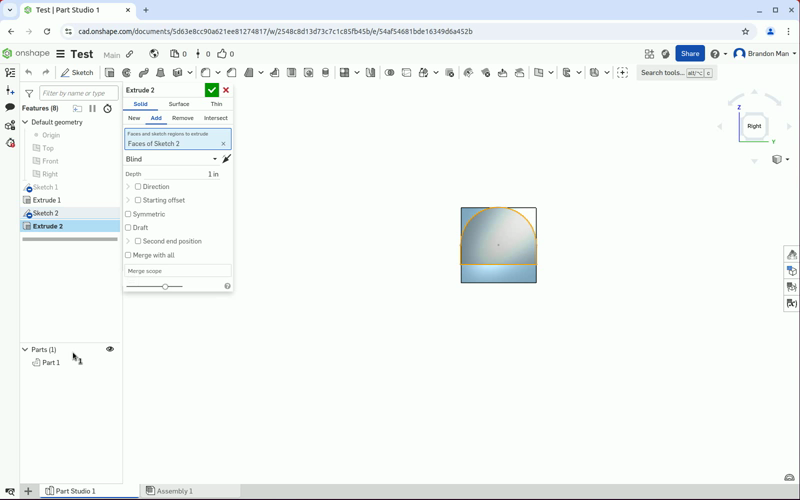
mouse_move(143, 106)
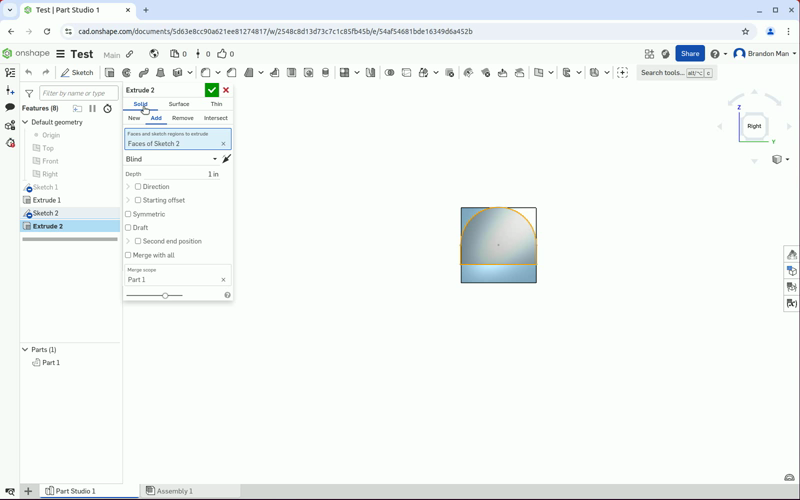
click(143, 106)
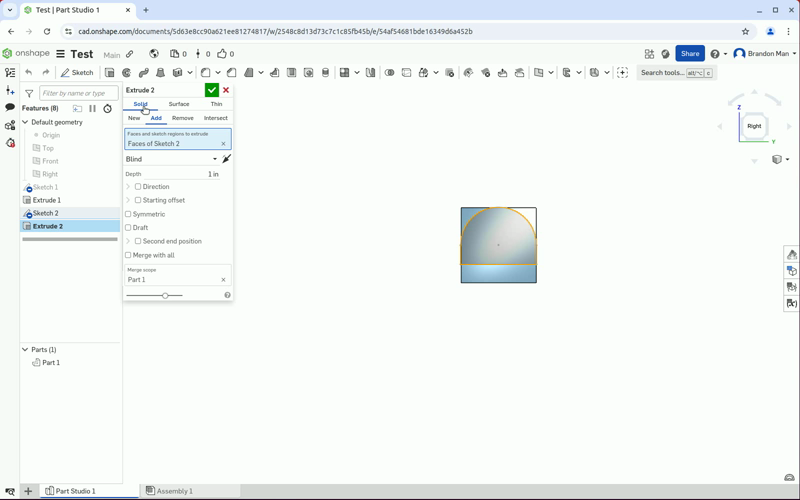
mouse_move(219, 120)
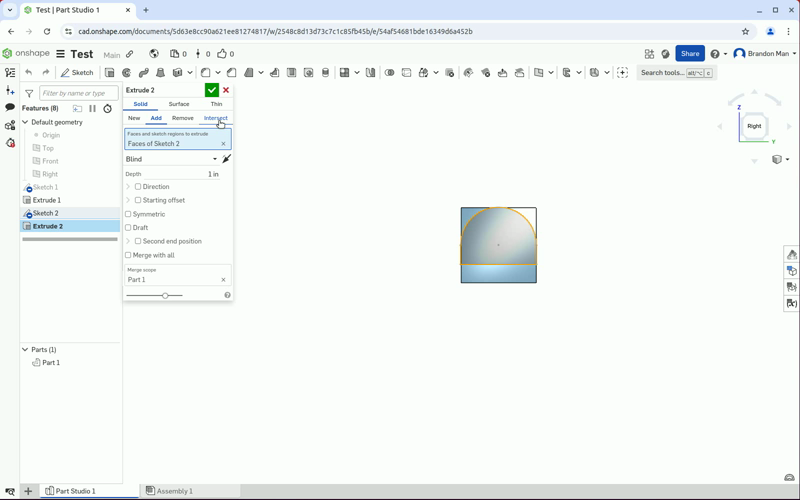
click(219, 120)
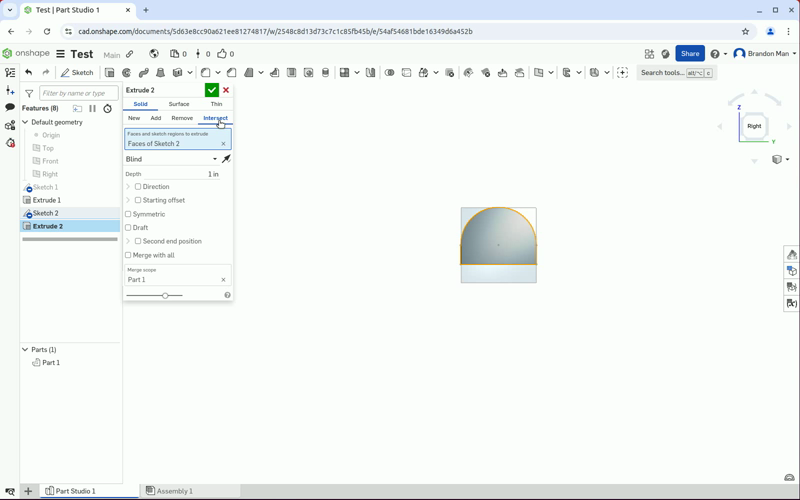
key(tab, 4)
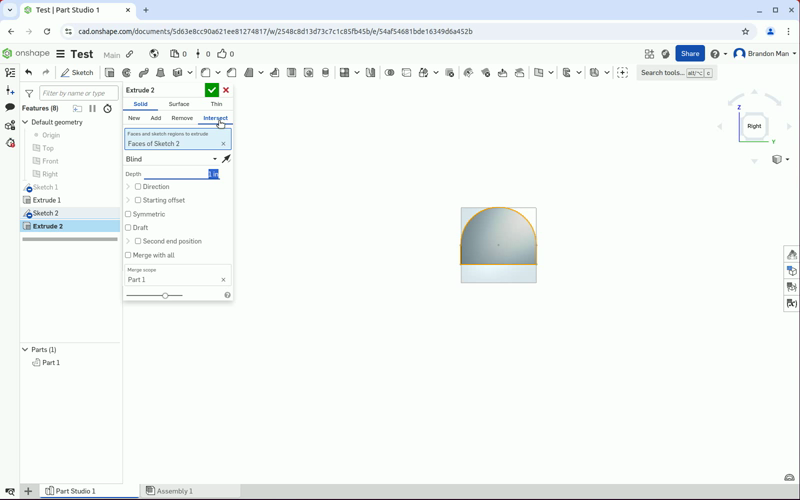
text(7.703)
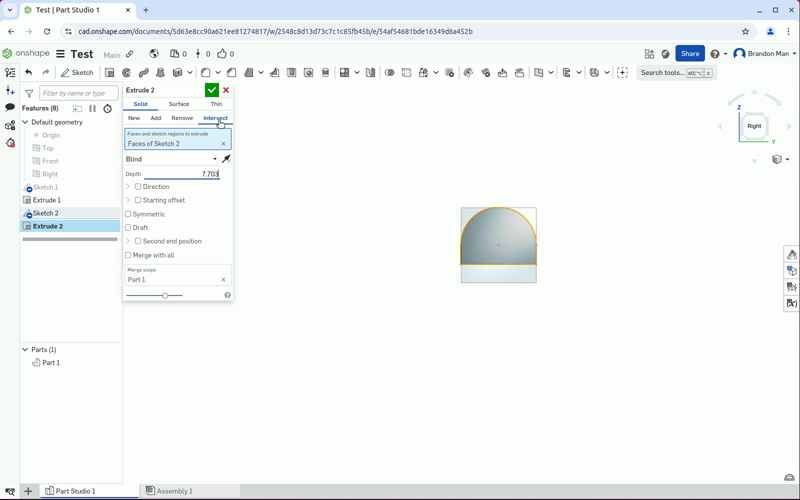
key(enter)
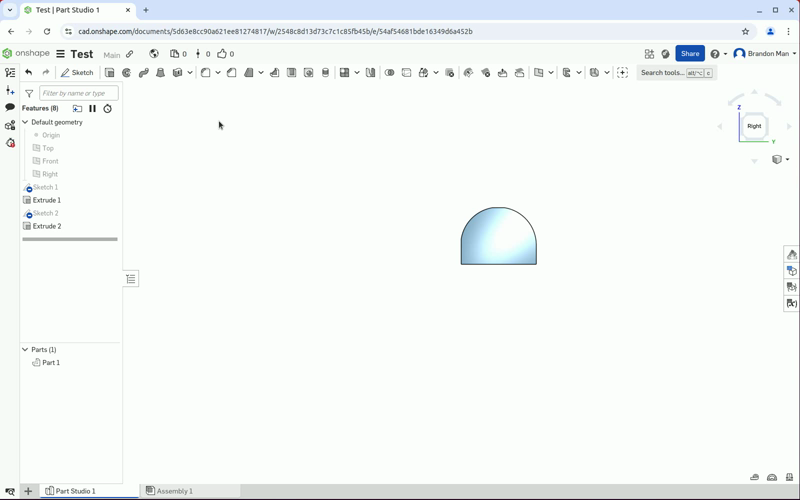
key(shift+h)
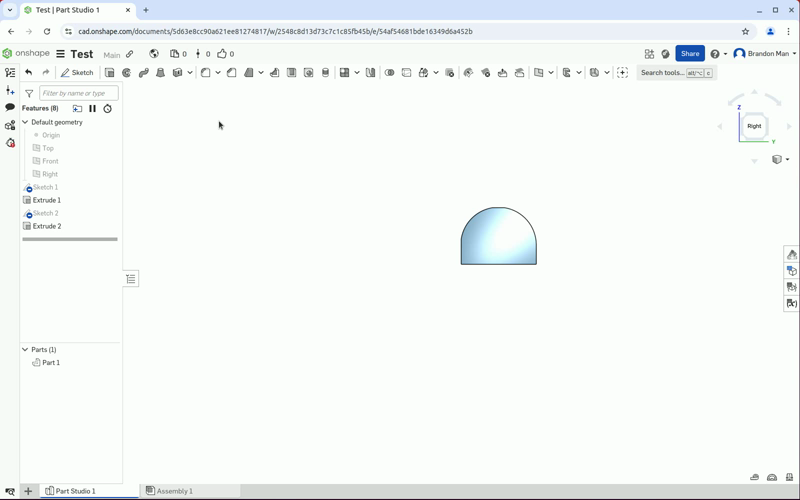
key(shift+h)
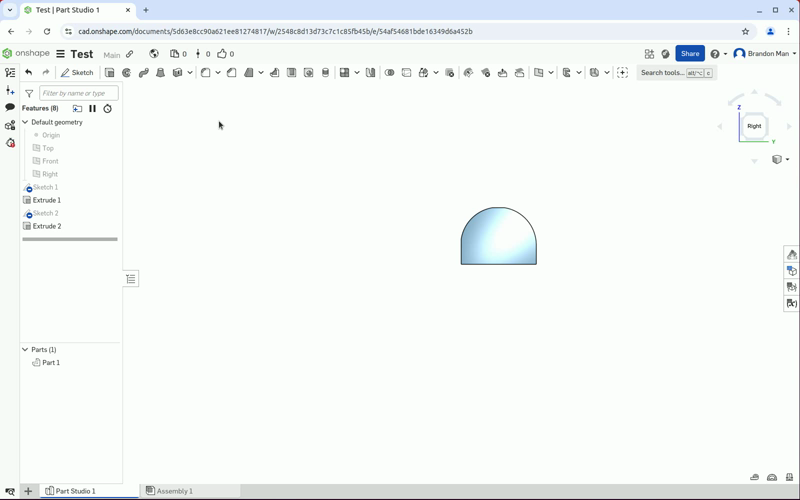
mouse_move(73, 189)
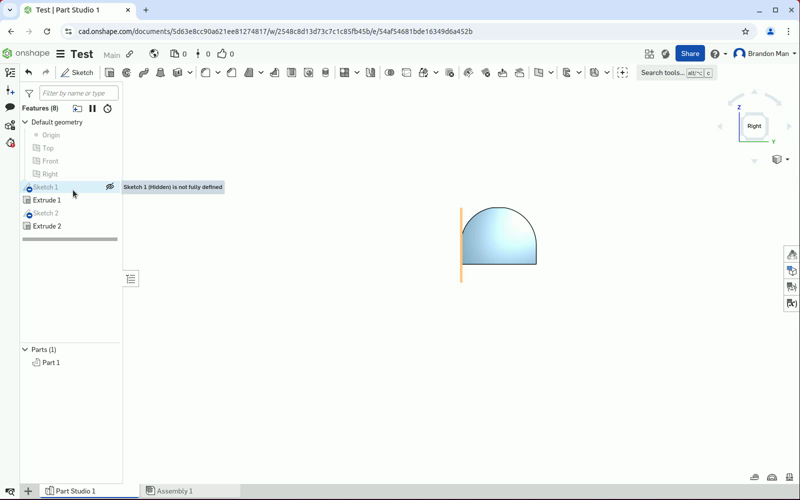
click(73, 189)
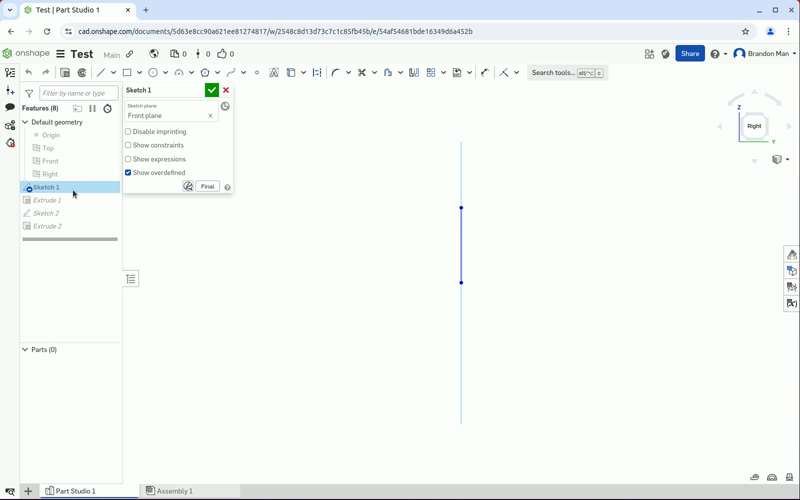
mouse_move(229, 92)
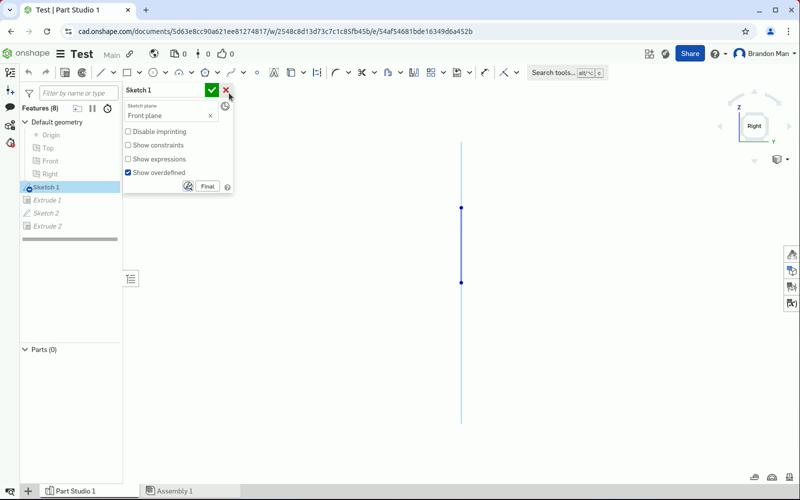
click(229, 92)
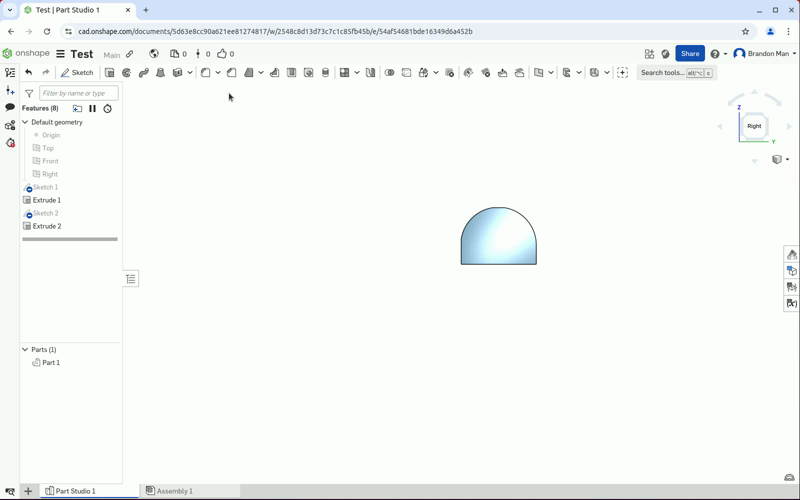
mouse_move(73, 352)
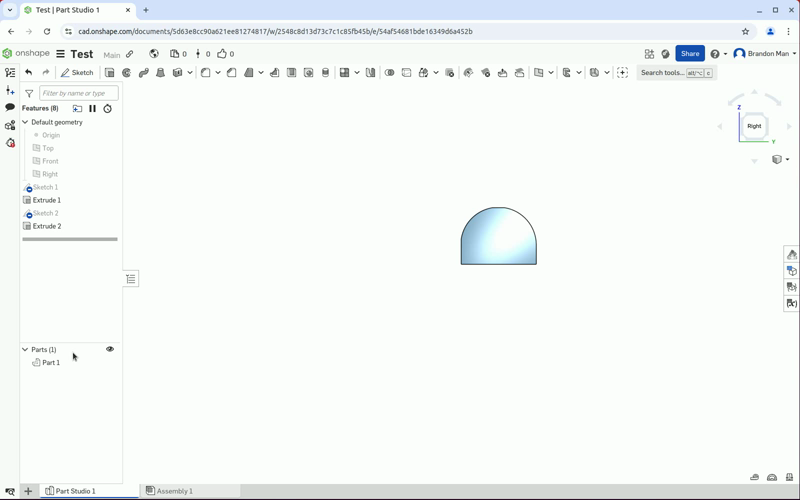
key(y)
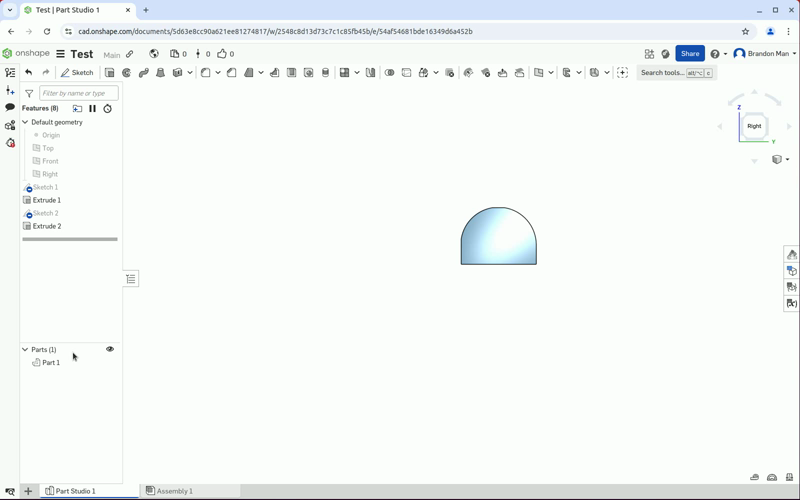
key(shift+p)
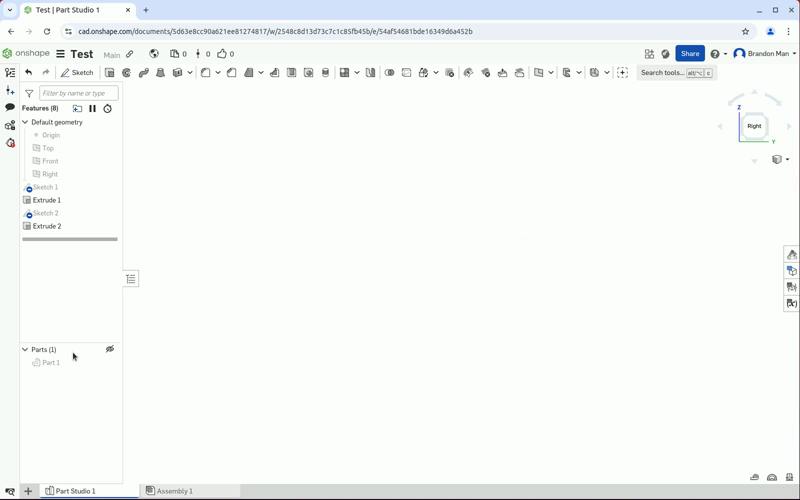
key(space)
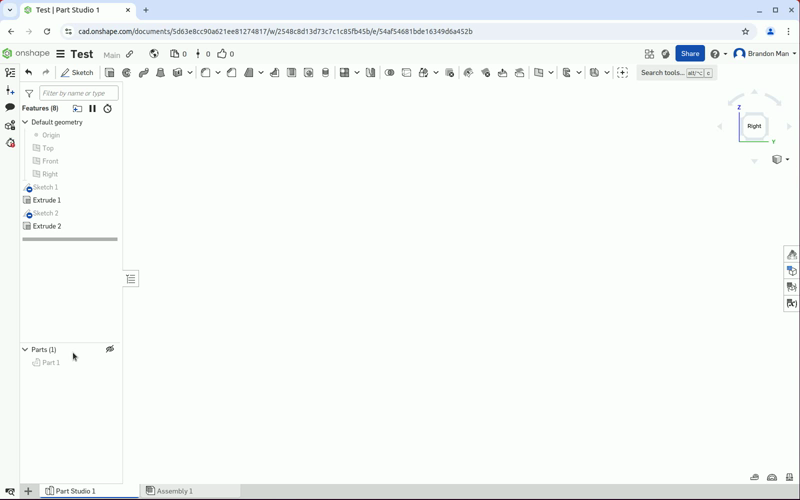
key_down(shift)
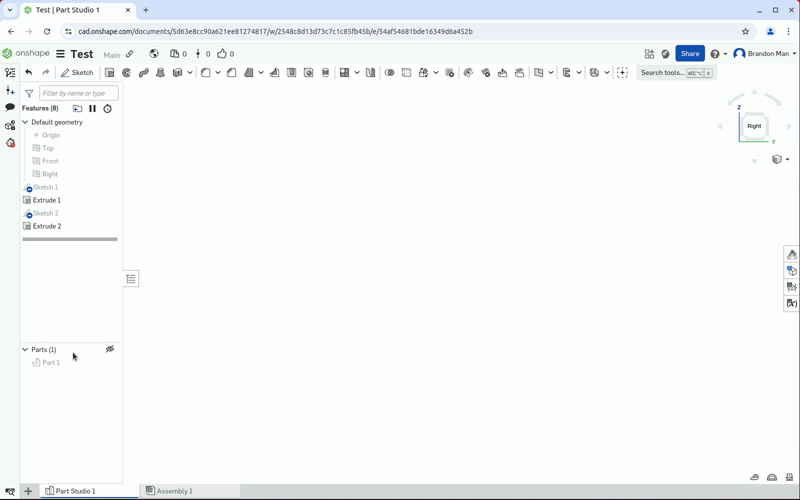
key(right)
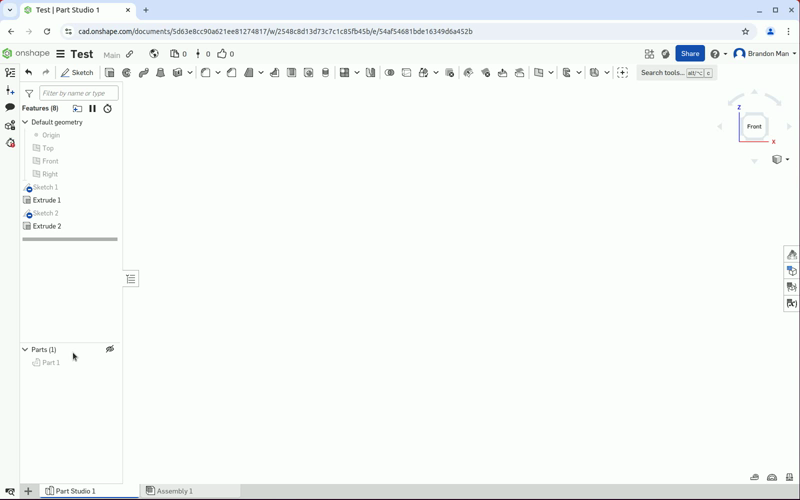
key_up(shift)
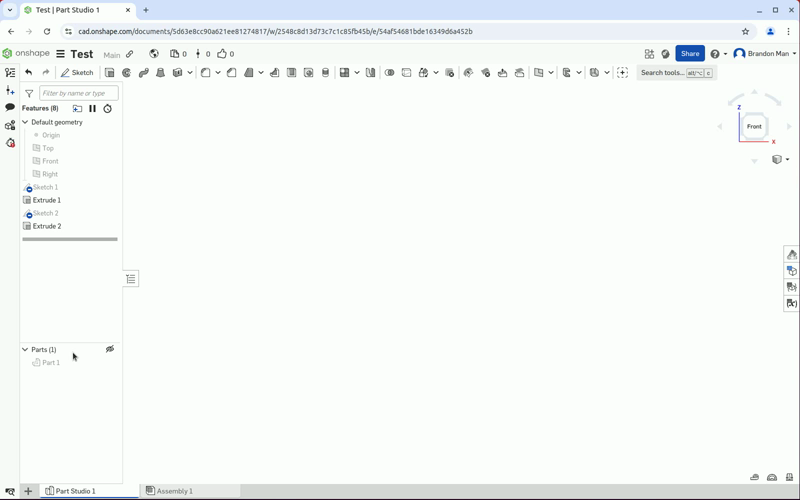
mouse_move(73, 352)
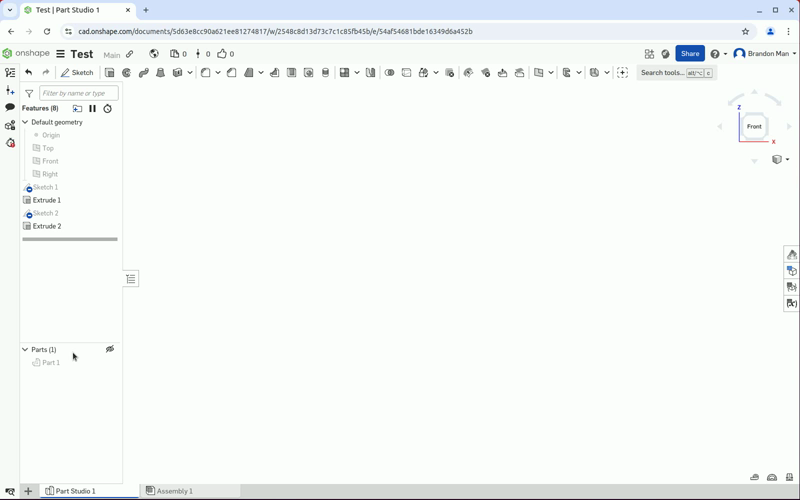
key(shift+y)
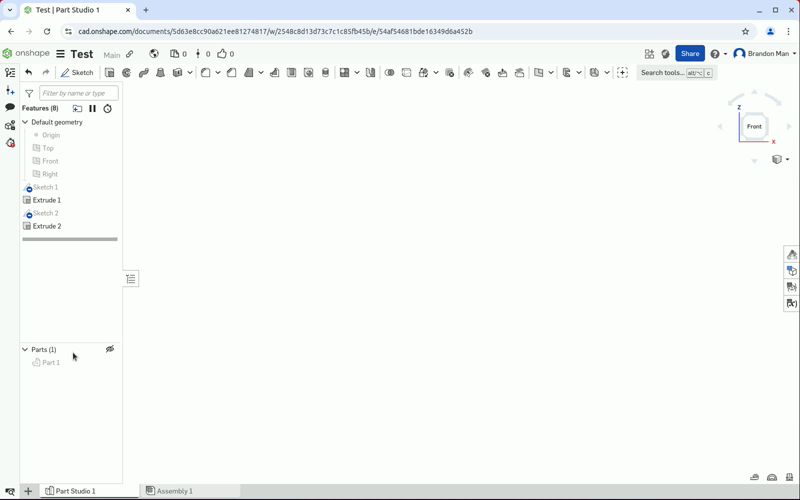
key(shift+s)
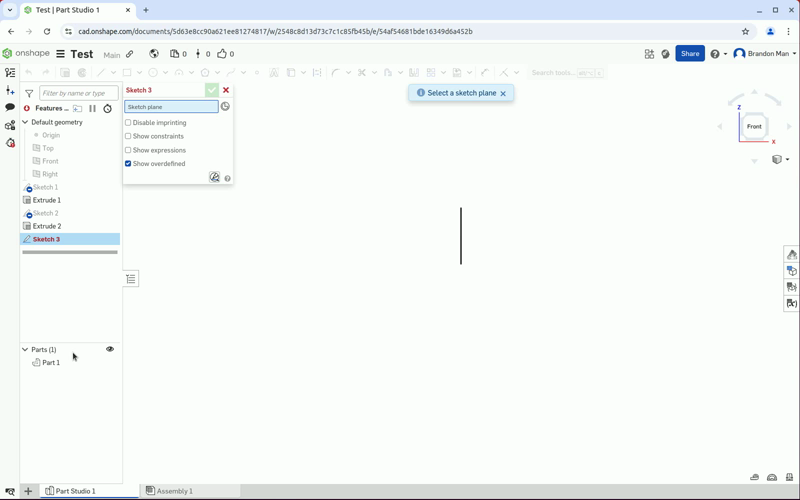
mouse_move(73, 163)
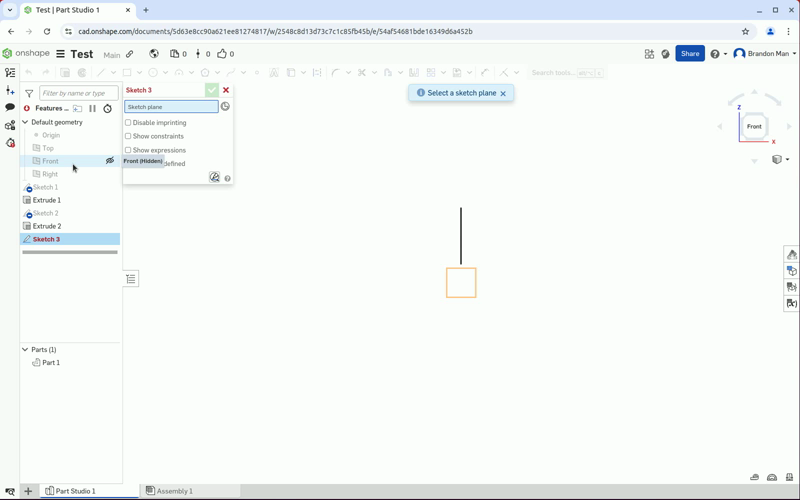
click(73, 163)
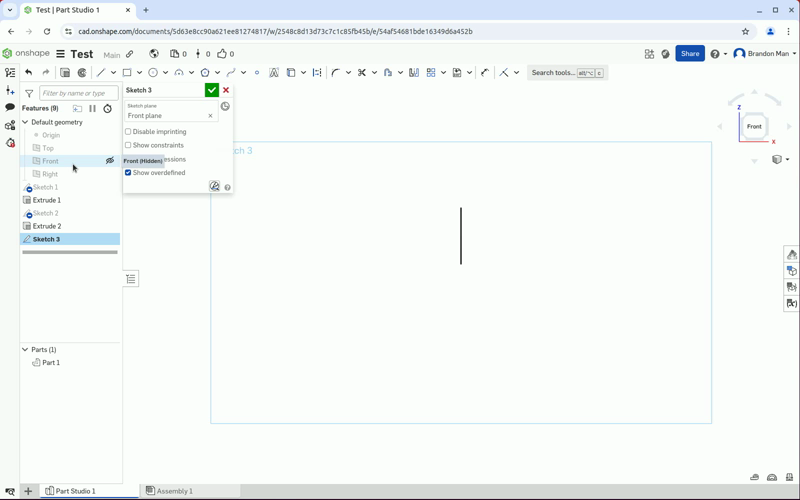
mouse_move(73, 352)
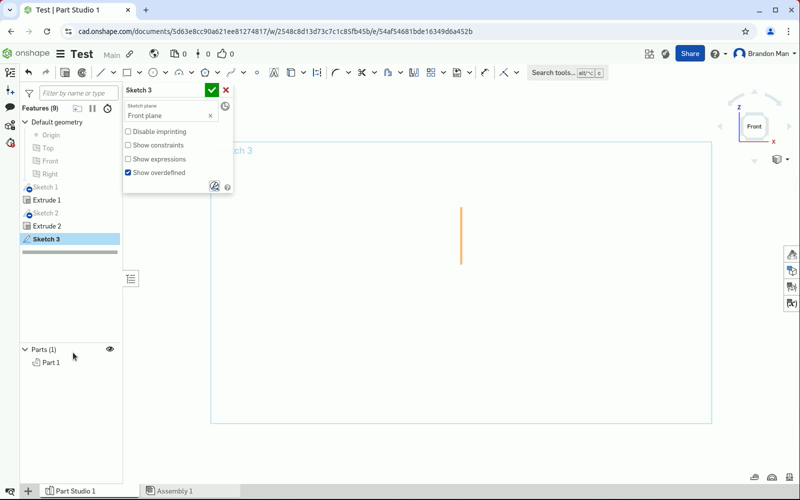
key(y)
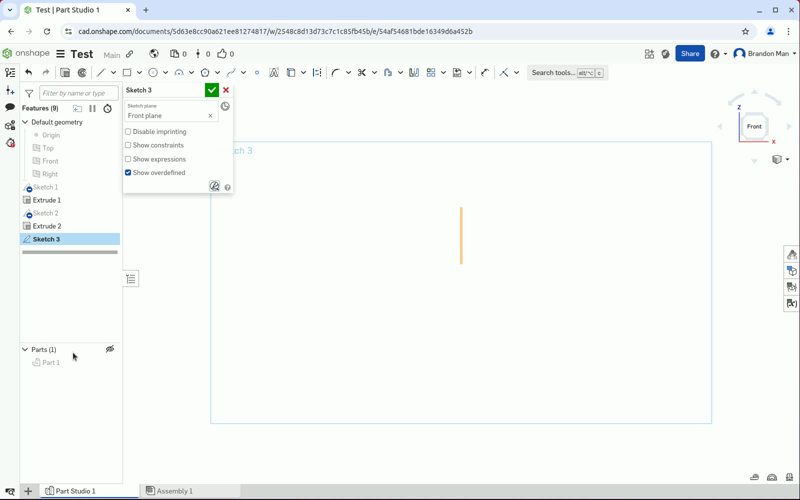
key(l)
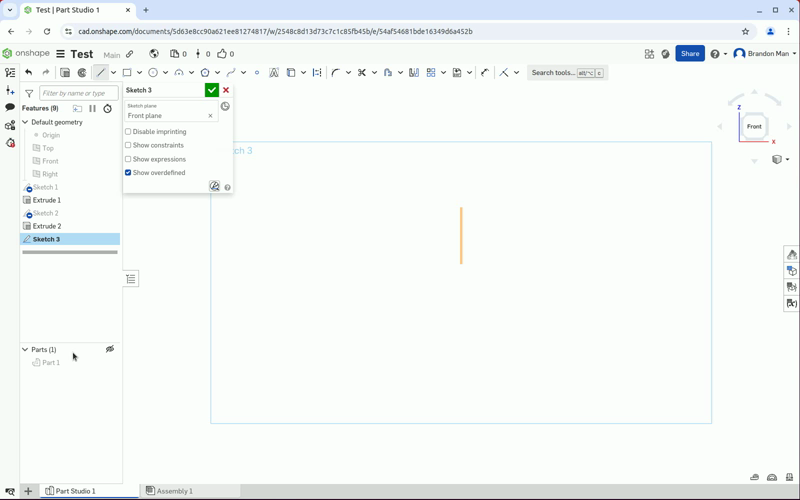
key_down(shift)
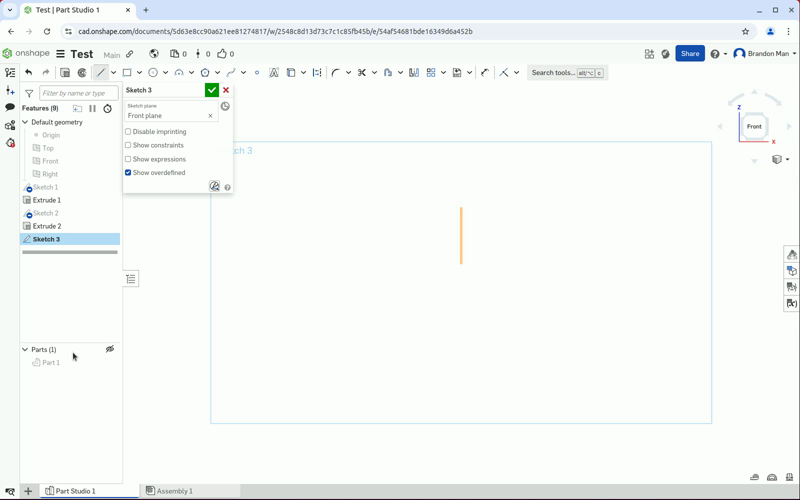
mouse_move(460, 282)
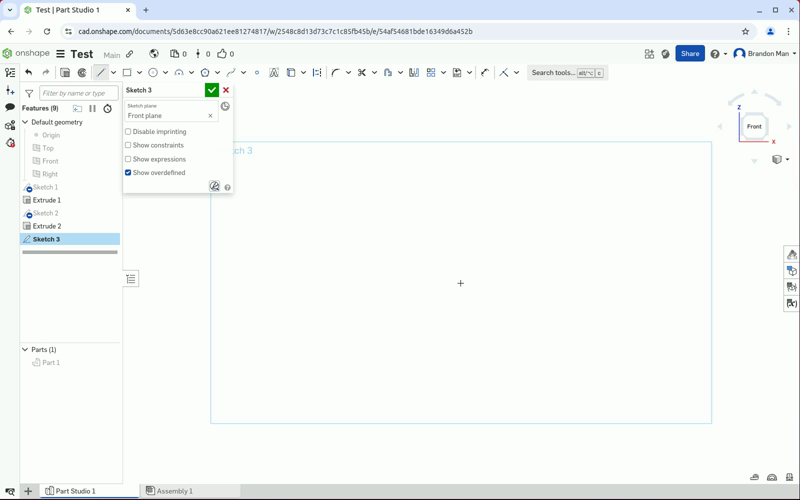
click(460, 282)
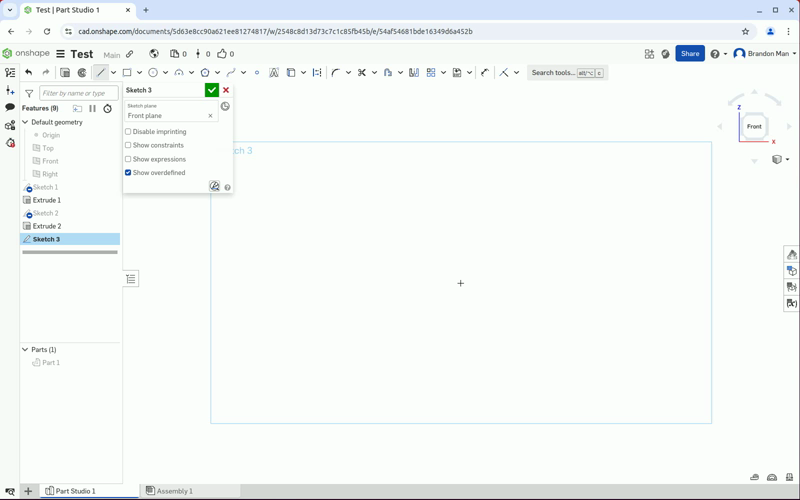
key_up(shift)
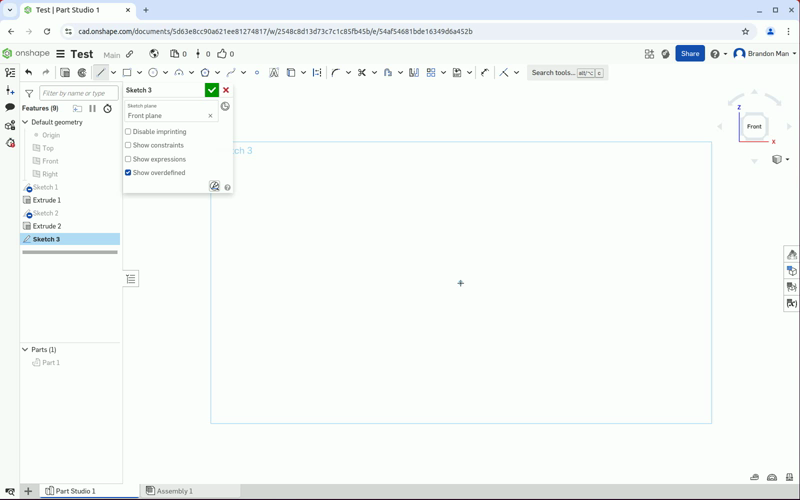
key_down(shift)
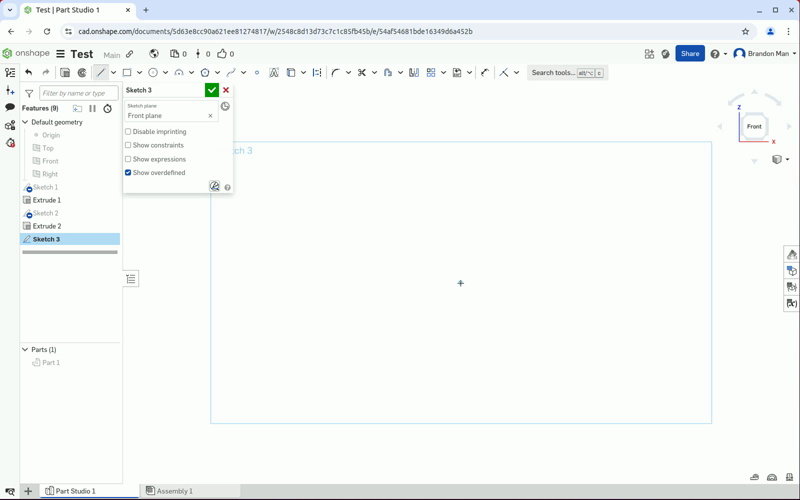
mouse_move(573, 282)
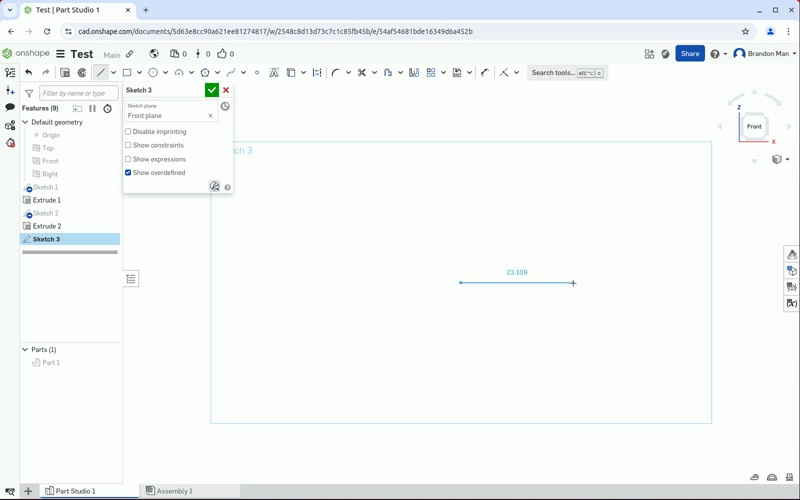
click(573, 282)
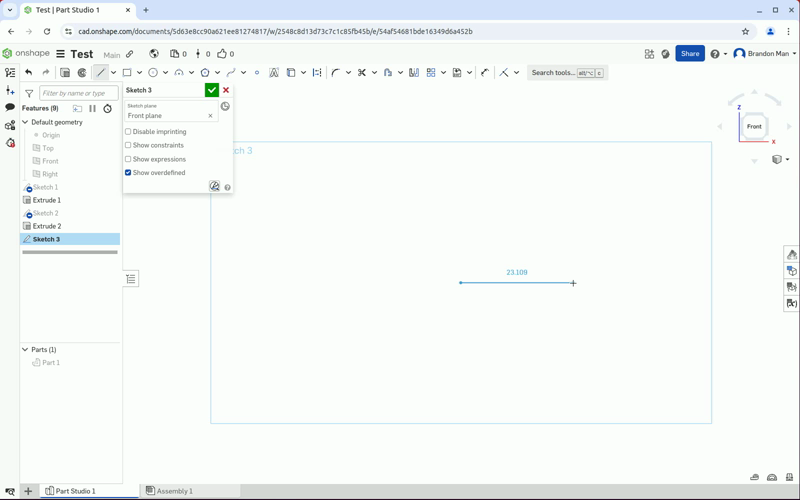
key_up(shift)
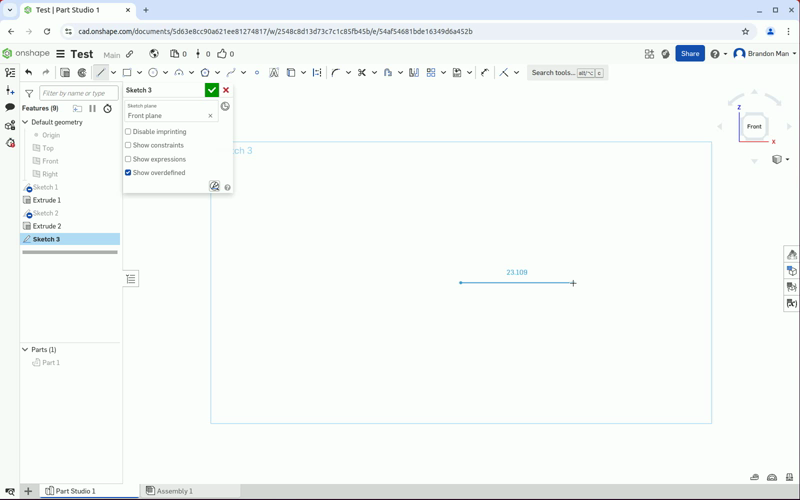
key_down(shift)
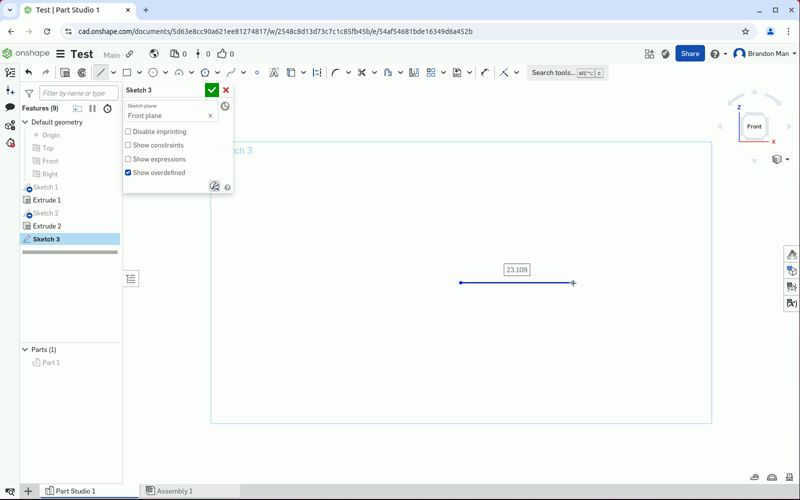
mouse_move(589, 282)
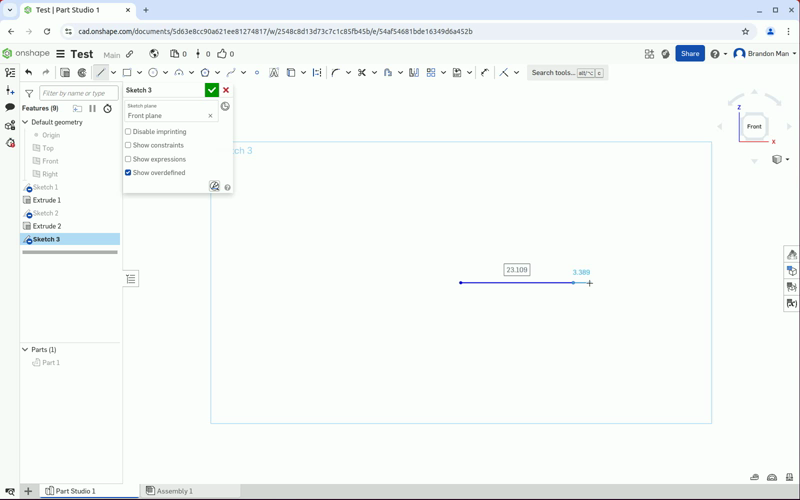
mouse_move(573, 264)
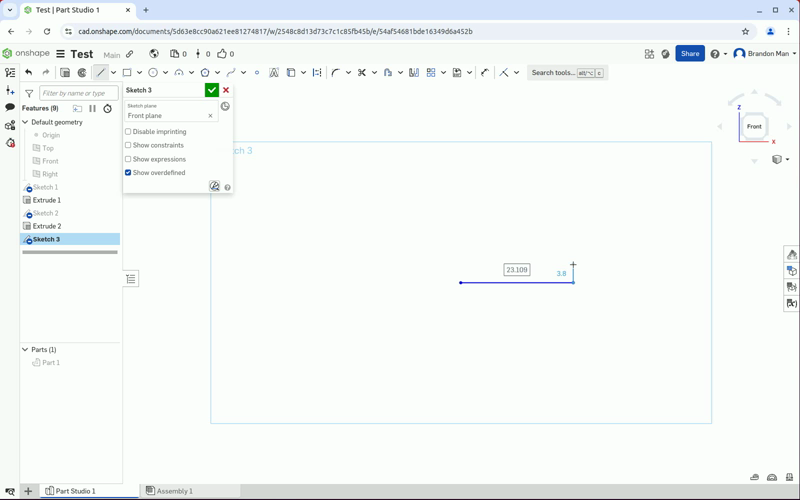
click(573, 264)
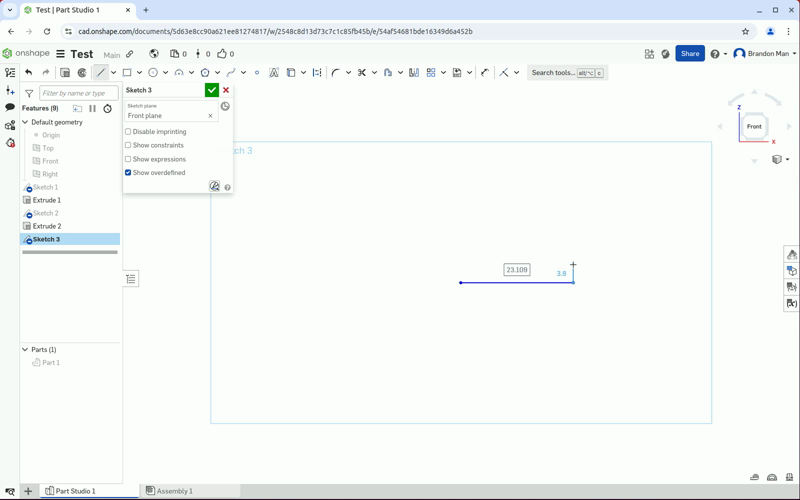
key_up(shift)
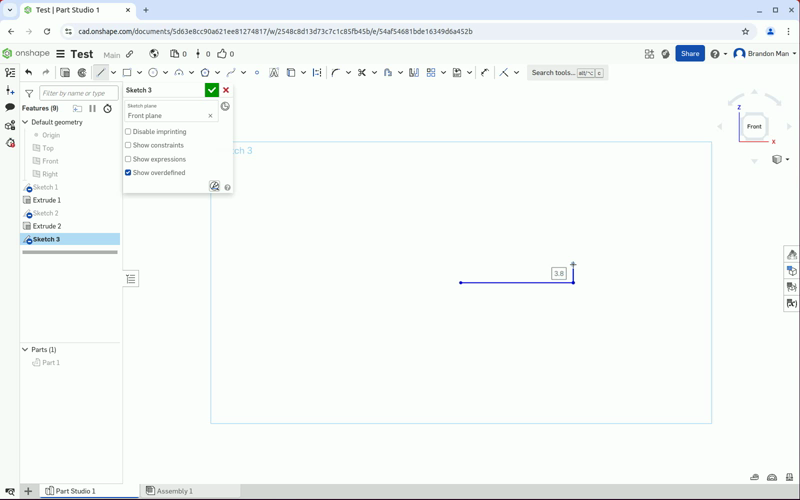
key_down(shift)
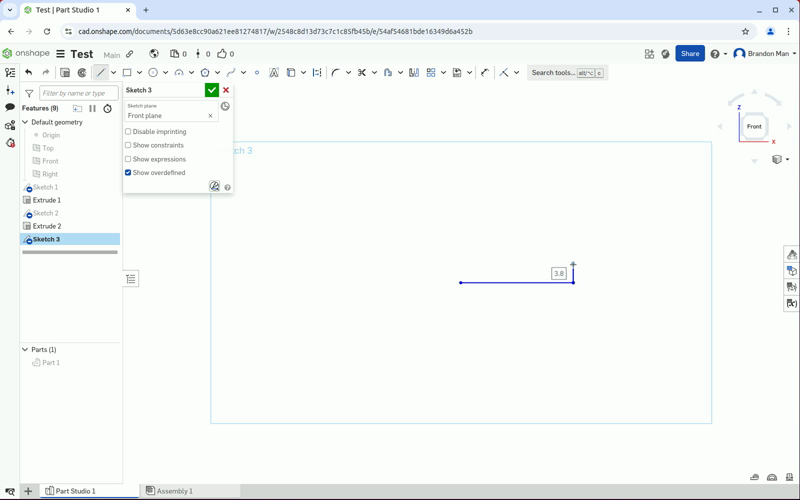
mouse_move(460, 264)
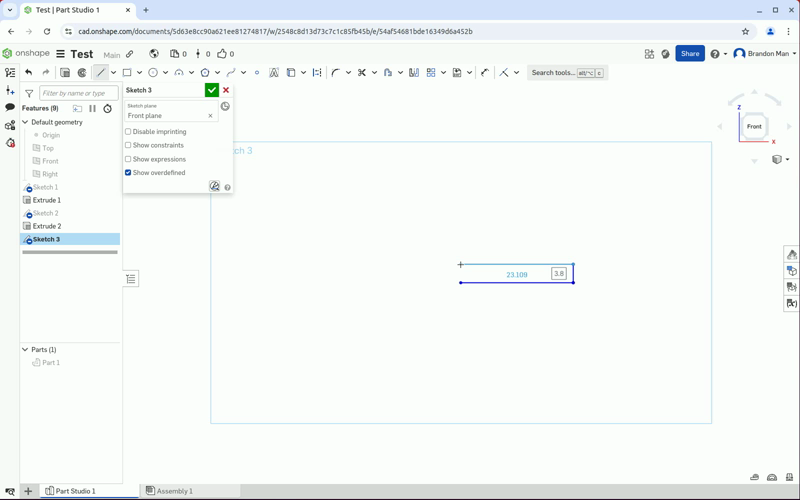
click(460, 264)
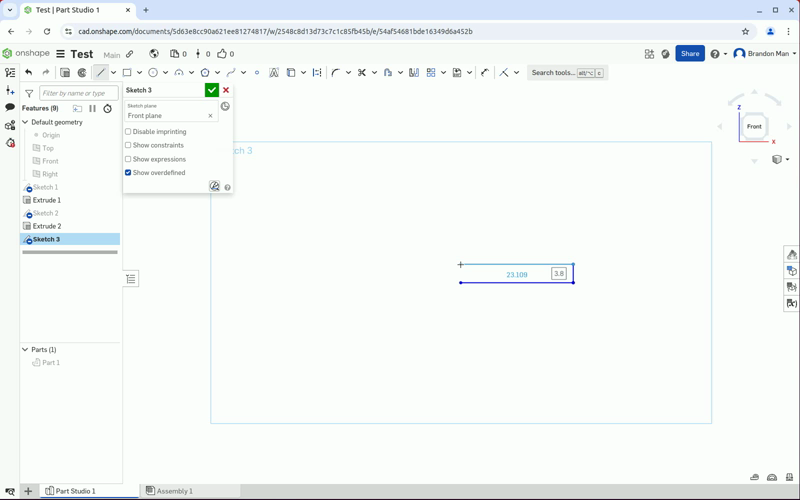
key_up(shift)
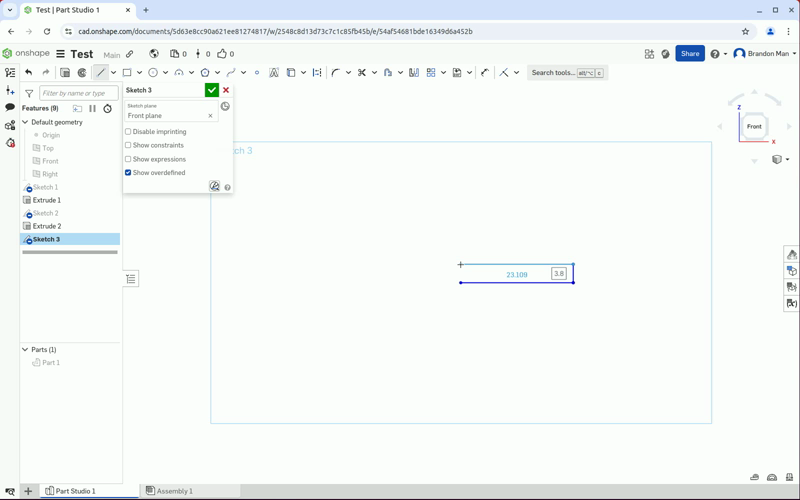
mouse_move(490, 264)
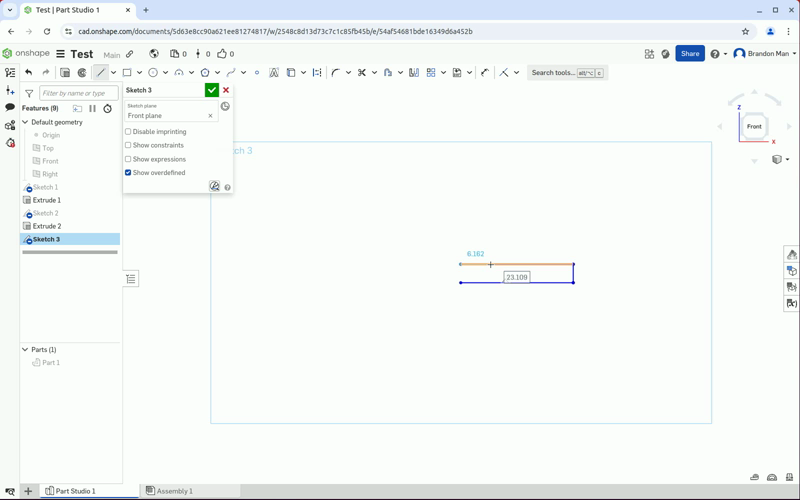
key_down(shift)
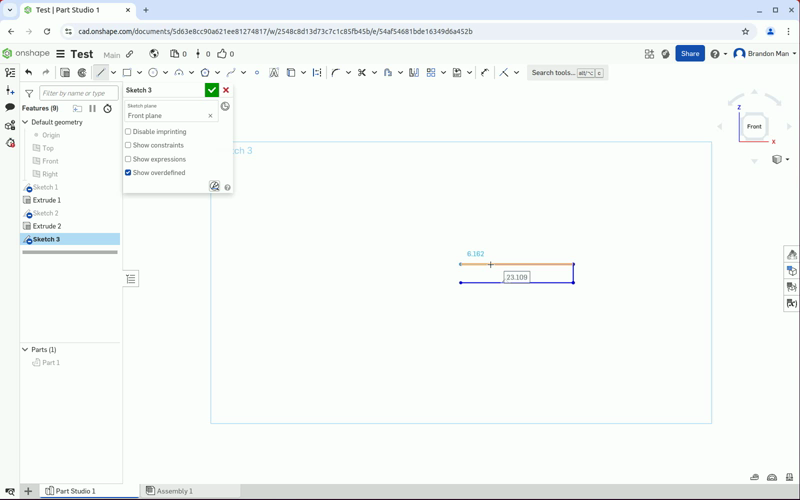
mouse_move(460, 282)
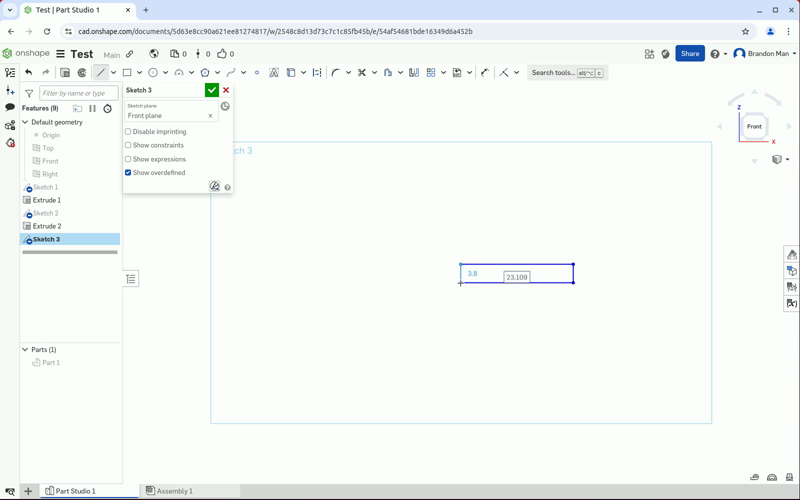
key_up(shift)
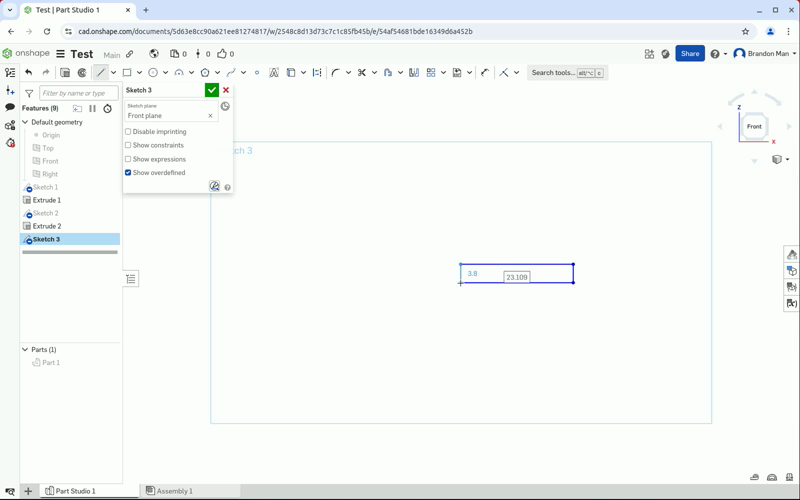
click(460, 282)
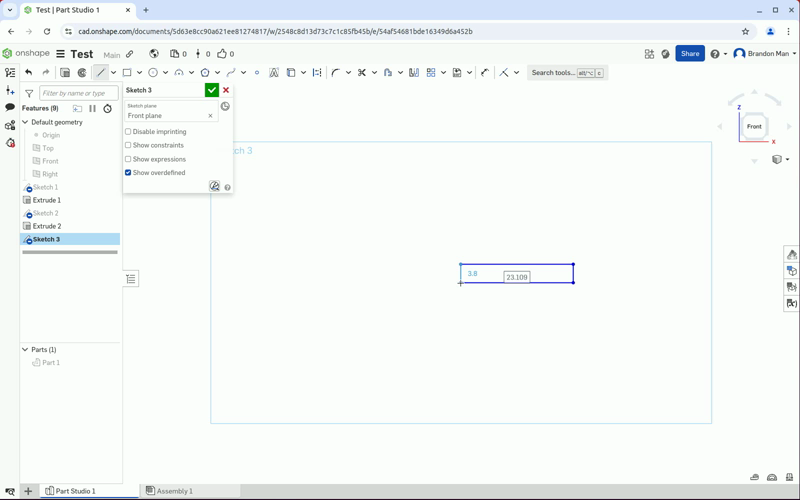
key(esc)
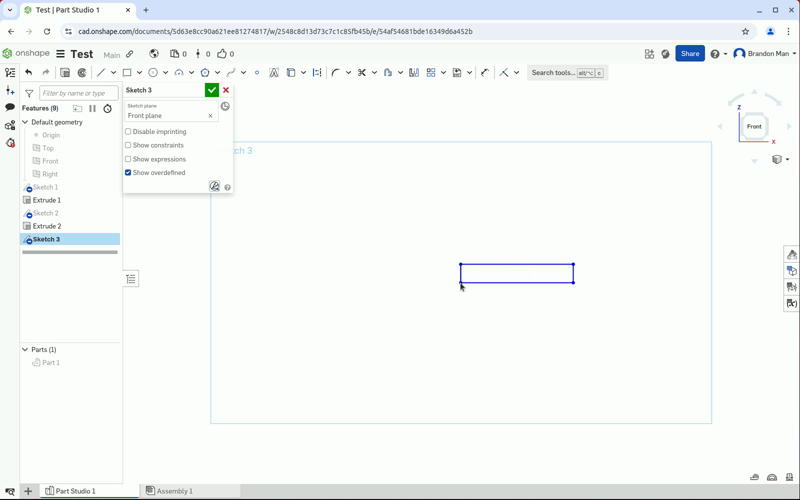
mouse_move(486, 278)
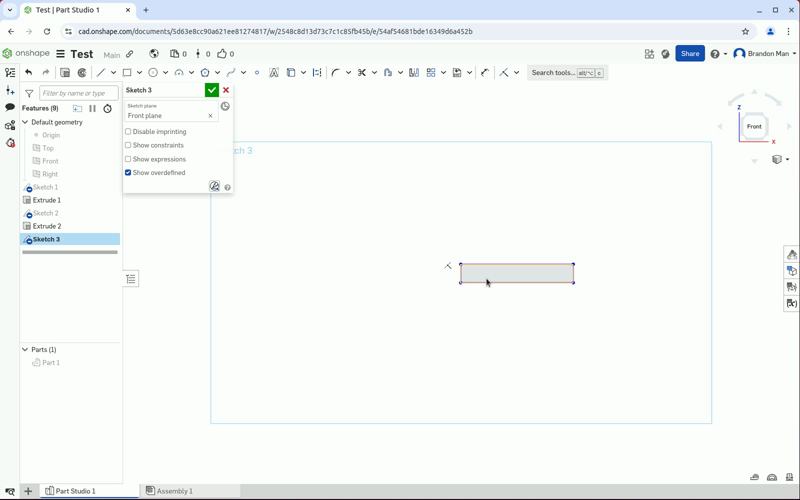
click(486, 278)
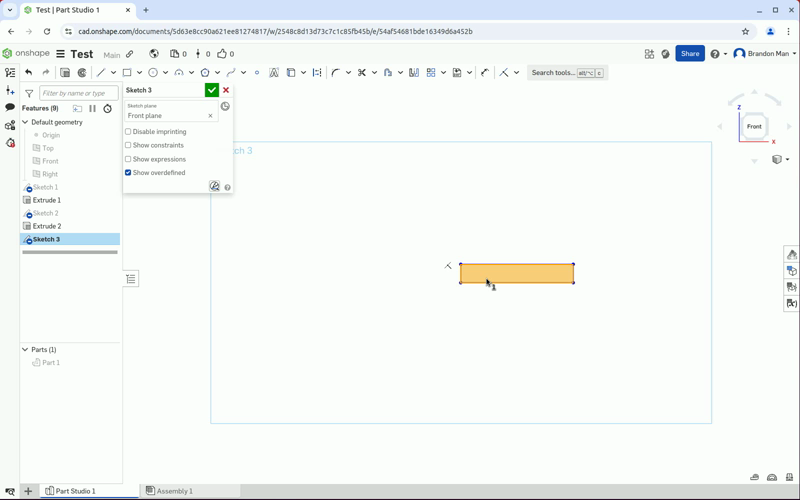
mouse_move(73, 352)
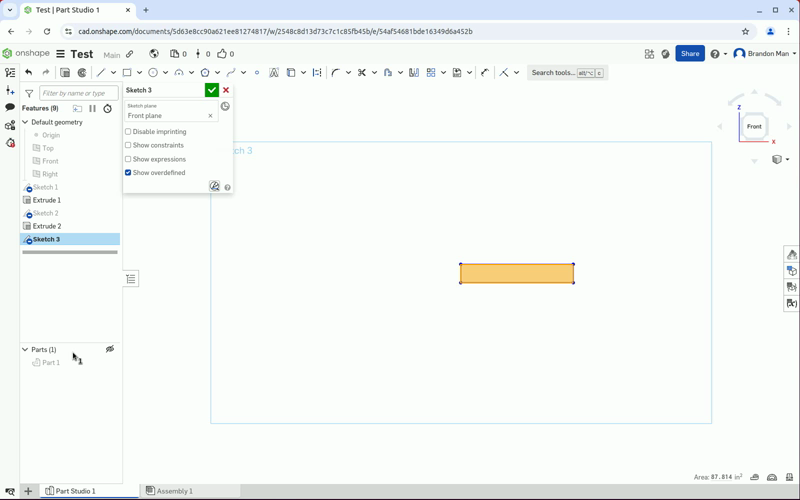
key(shift+y)
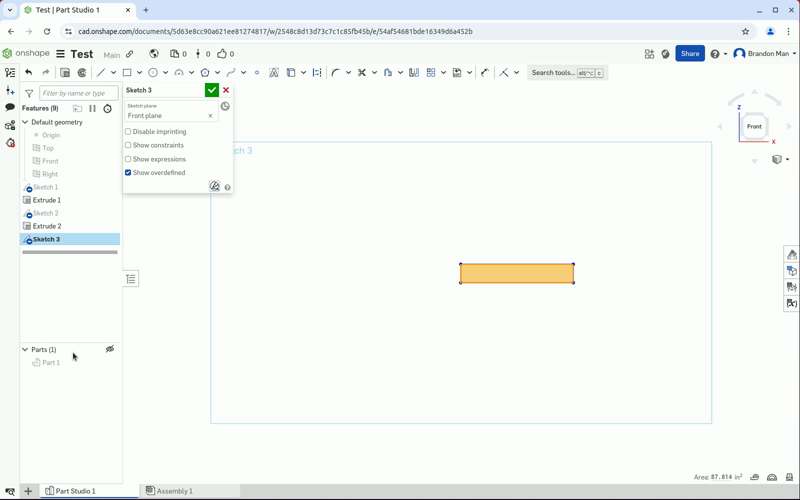
key(shift+e)
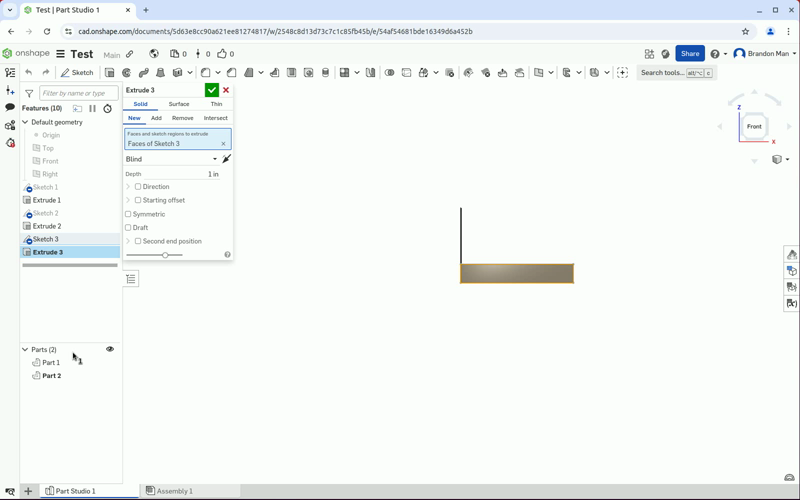
mouse_move(143, 106)
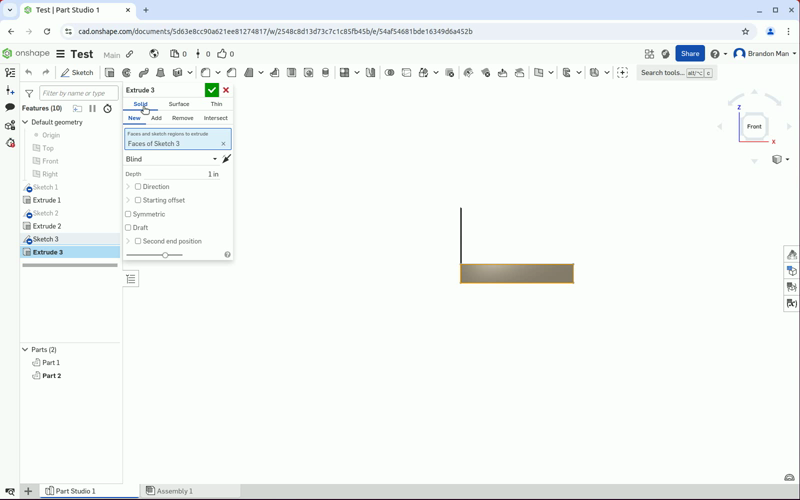
click(143, 106)
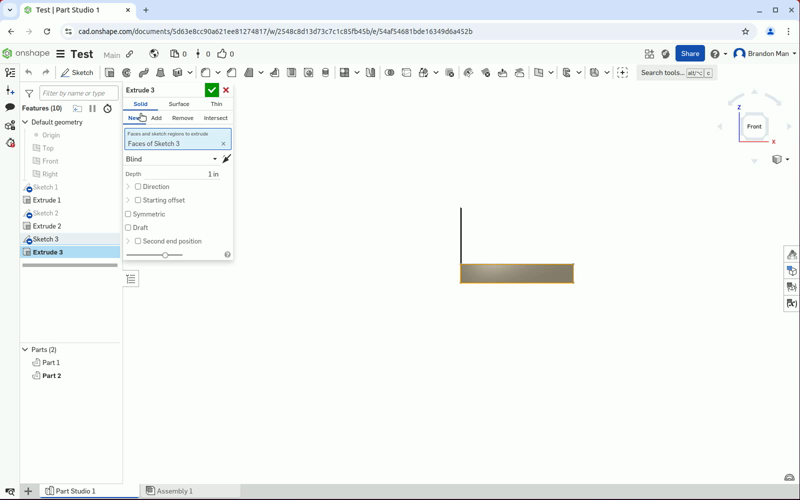
mouse_move(137, 120)
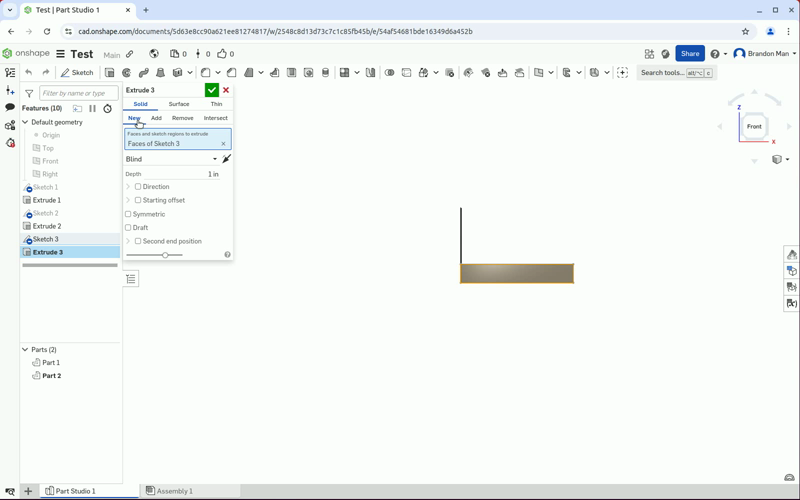
click(137, 120)
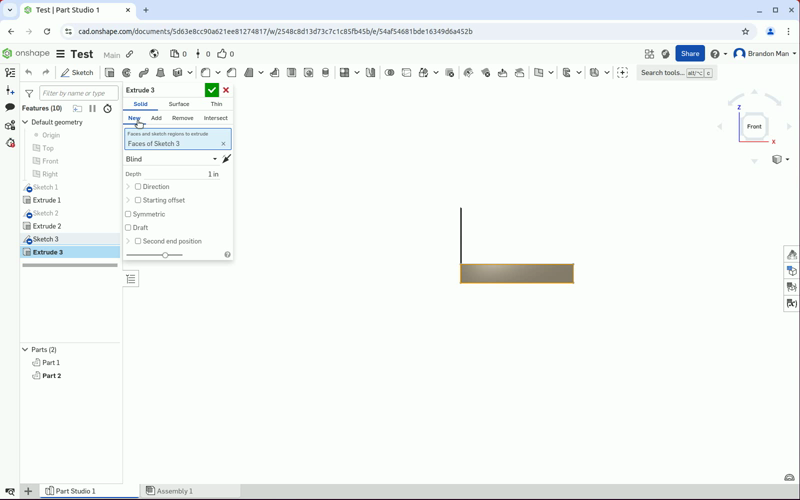
key(tab, 4)
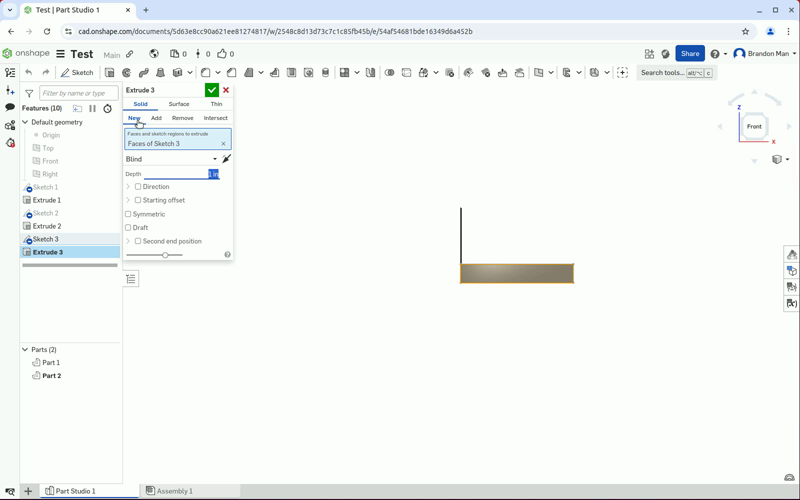
text(-15.405)
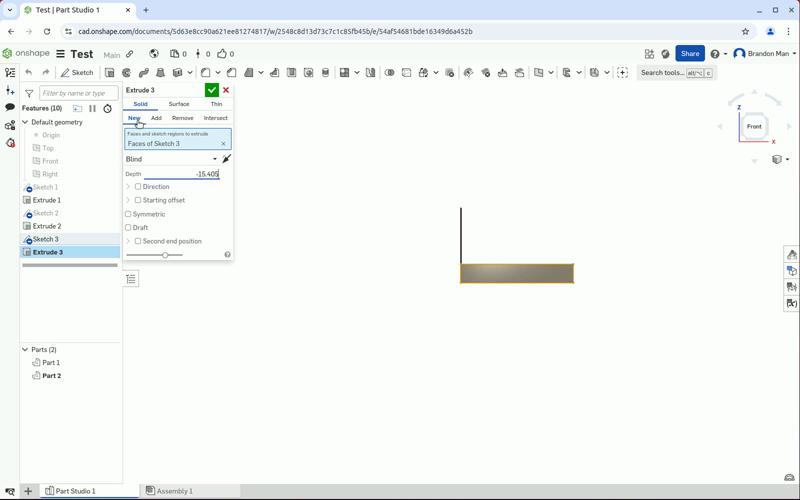
key(enter)
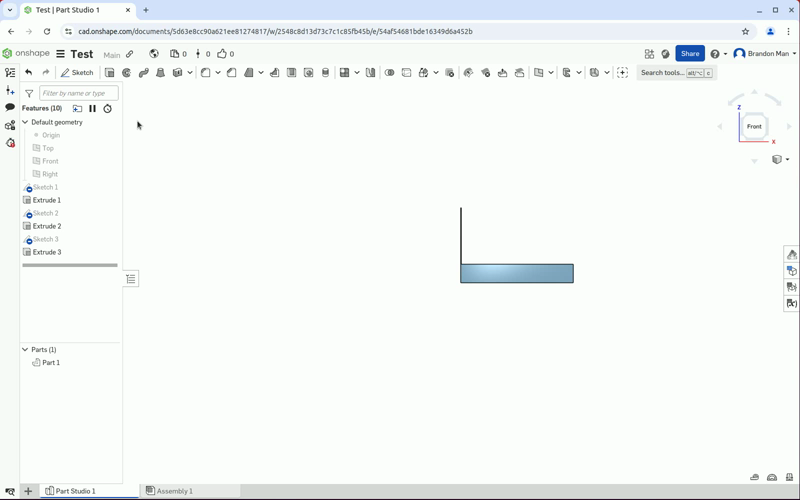
key(shift+h)
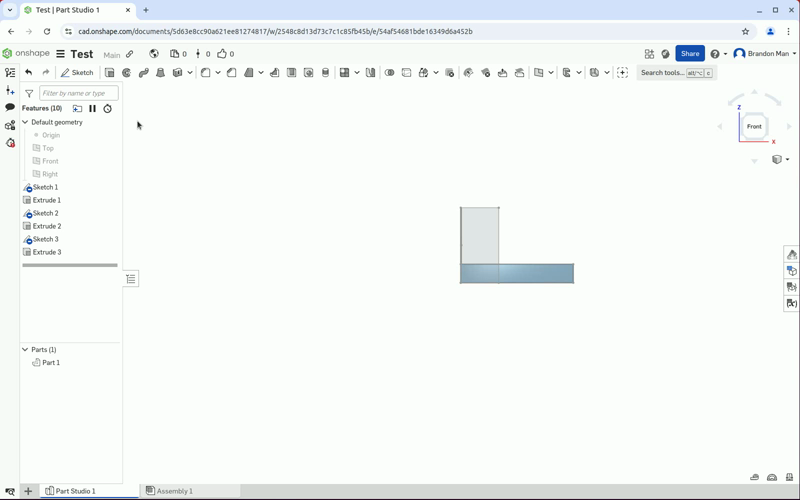
key(shift+h)
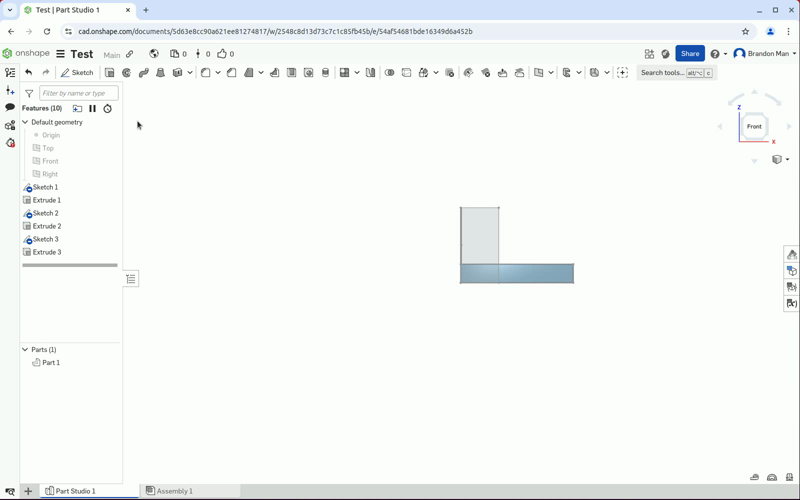
key(shift+7)
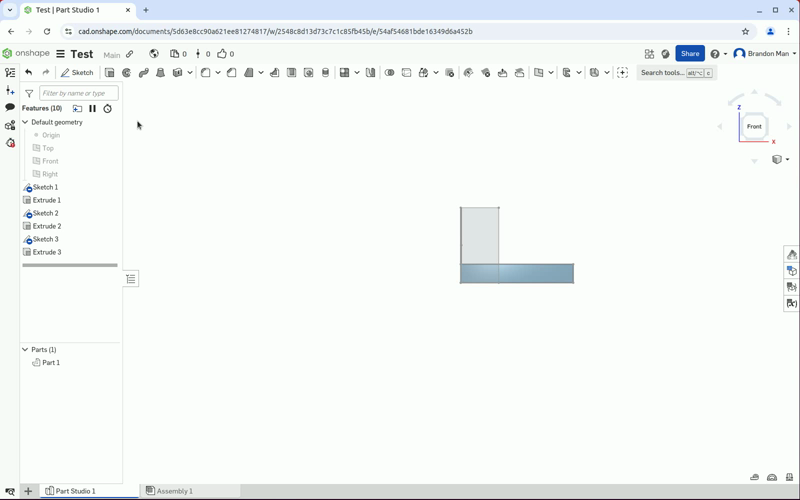
key(left, 2)
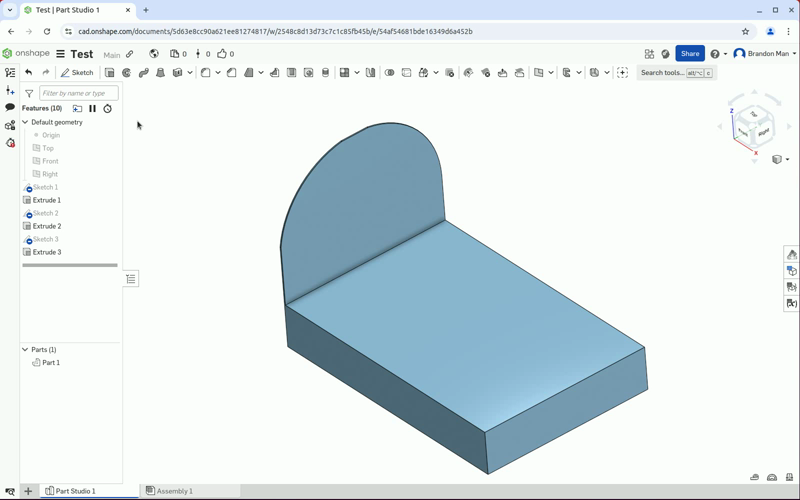
key(down, 2)
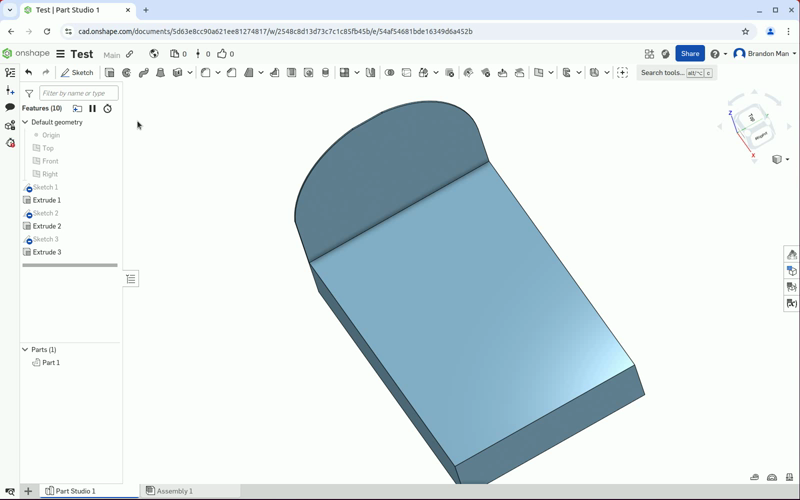
key(up, 2)
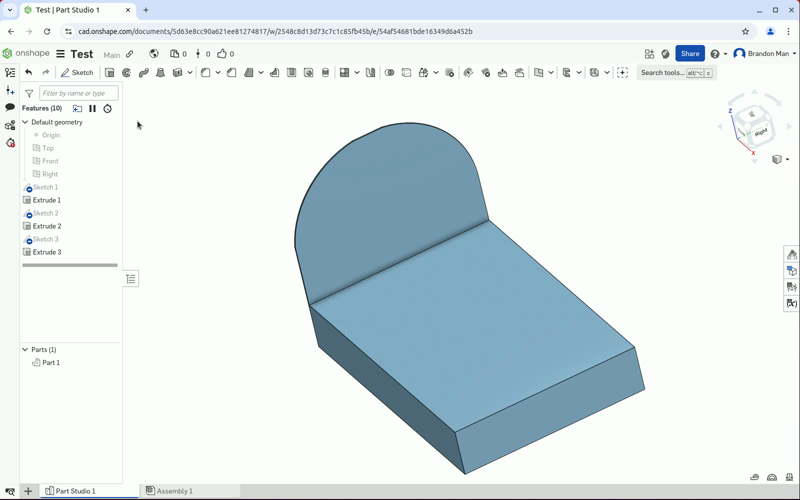
key(right, 2)
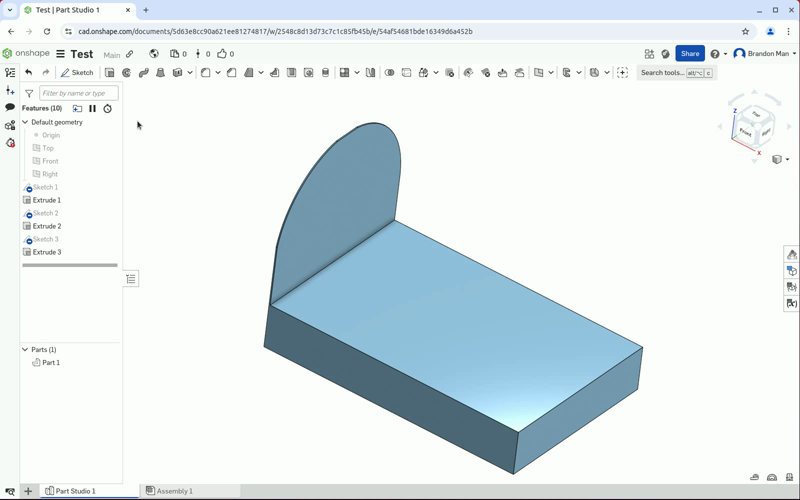
mouse_move(73, 189)
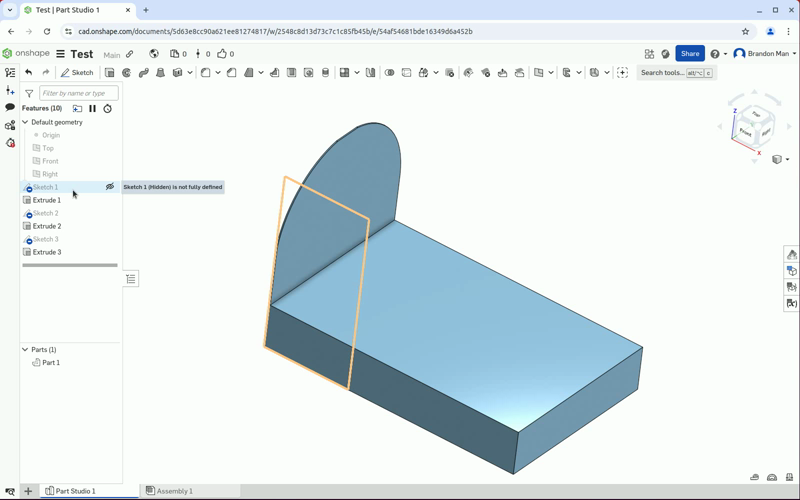
click(73, 189)